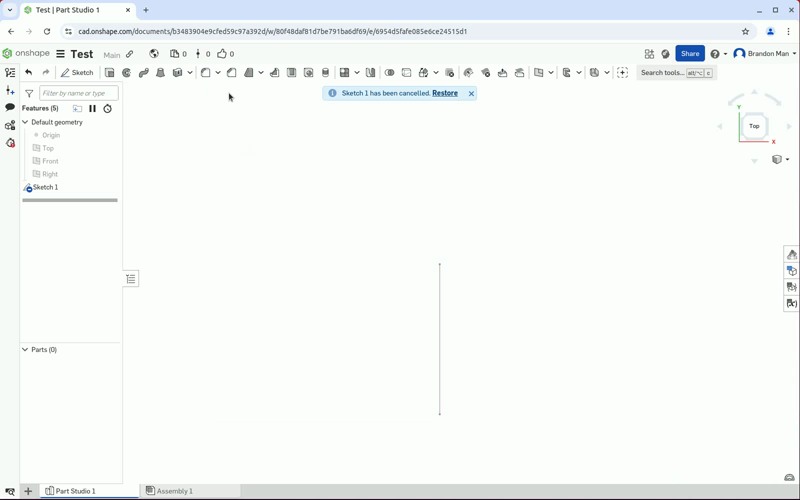
key(shift+h)
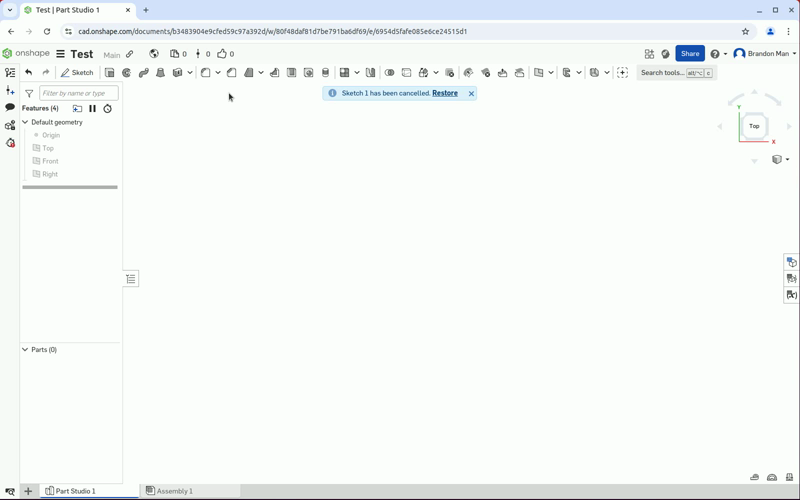
mouse_move(73, 352)
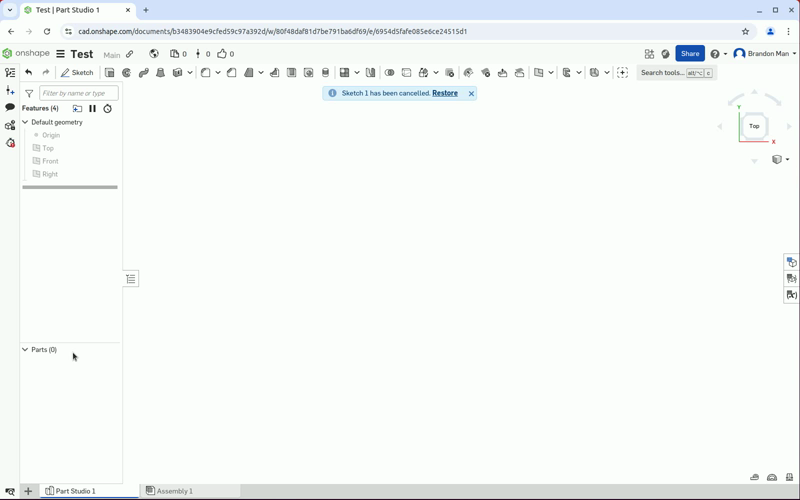
key(y)
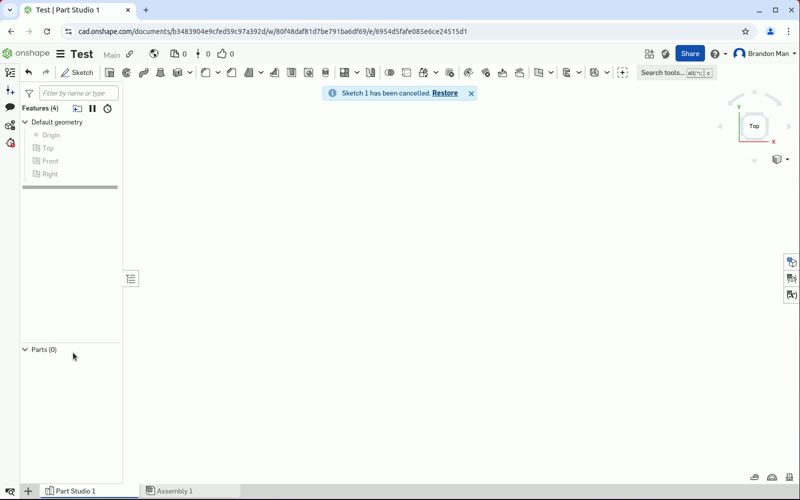
key(shift+p)
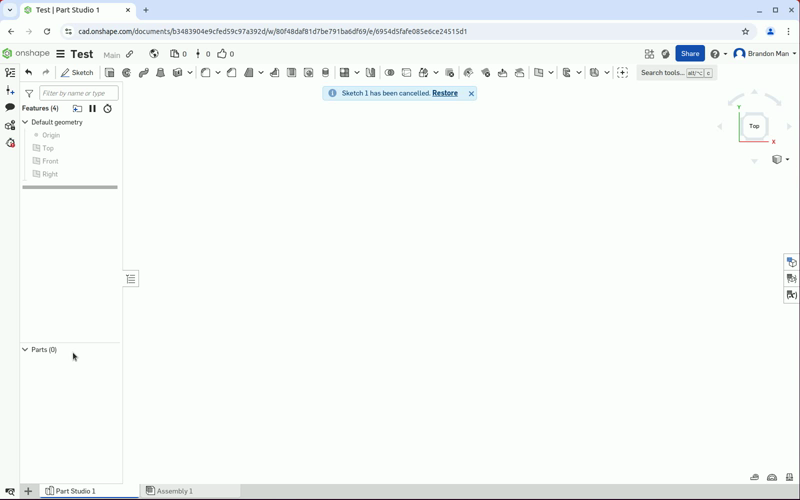
key(space)
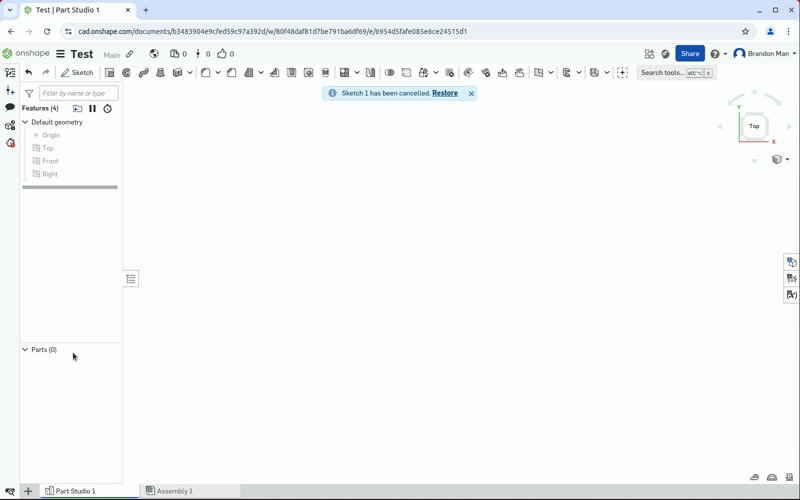
key_down(shift)
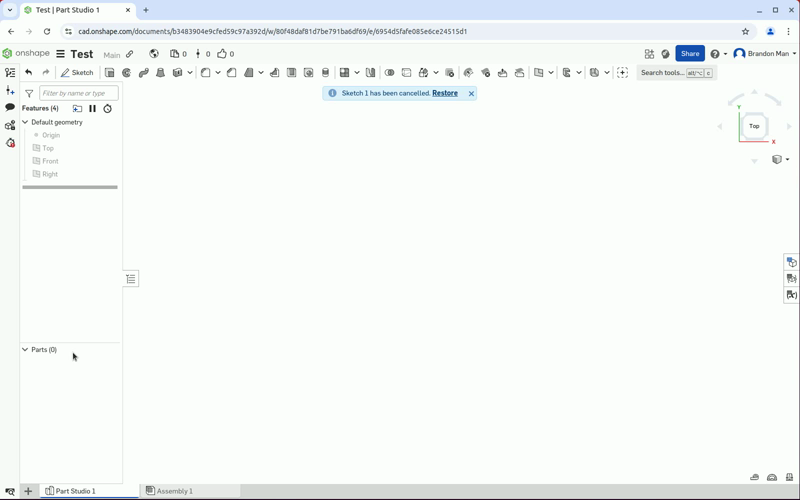
key(up)
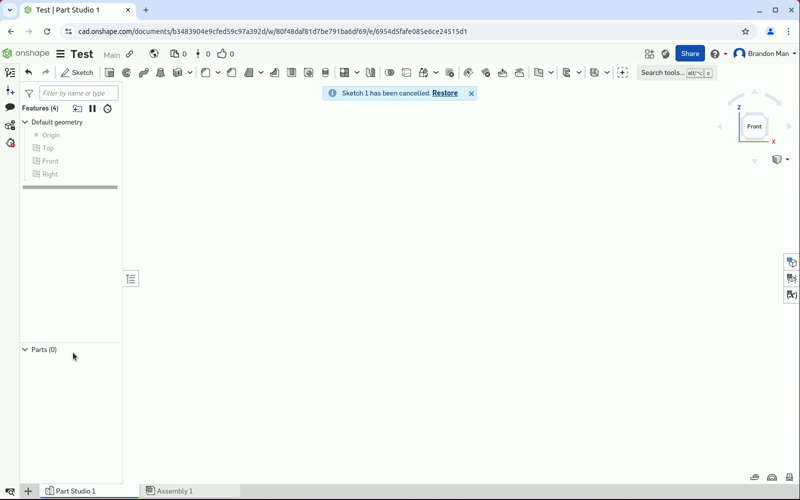
key_up(shift)
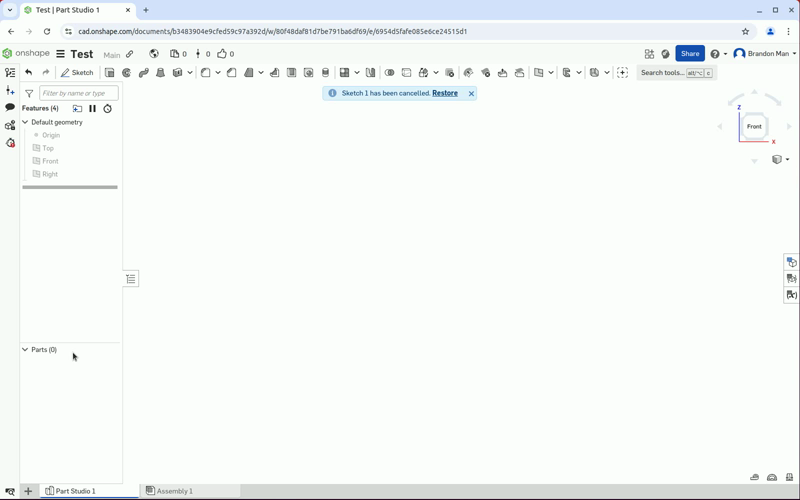
mouse_move(73, 352)
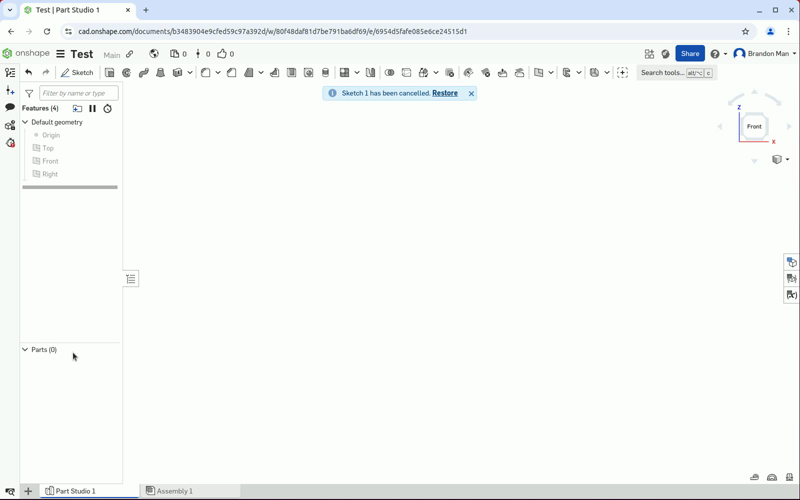
key(shift+y)
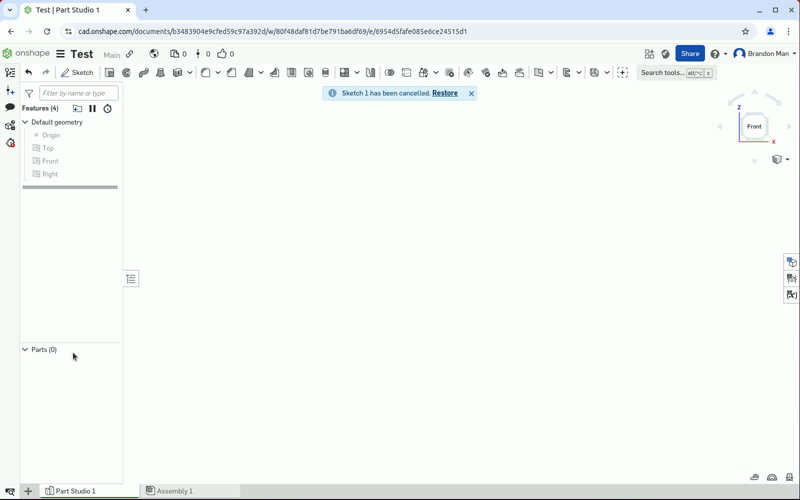
key(shift+s)
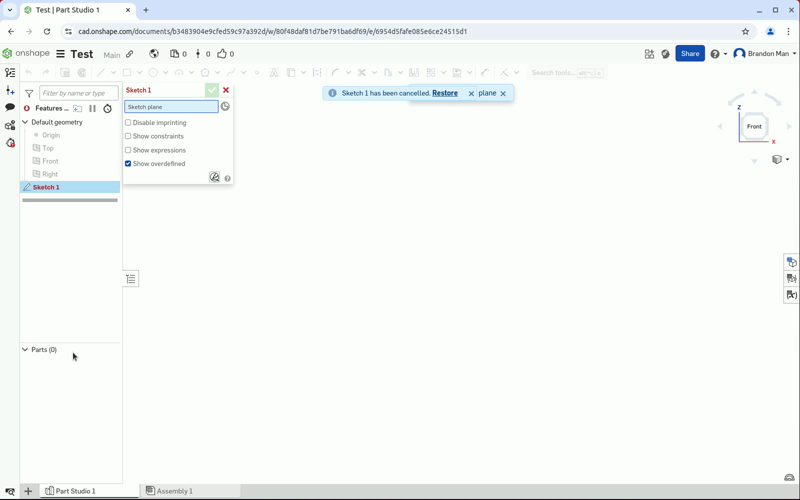
mouse_move(73, 163)
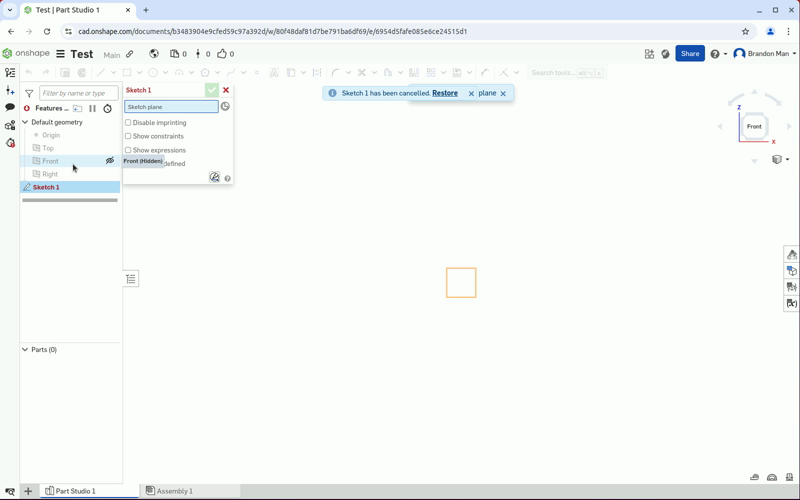
click(73, 163)
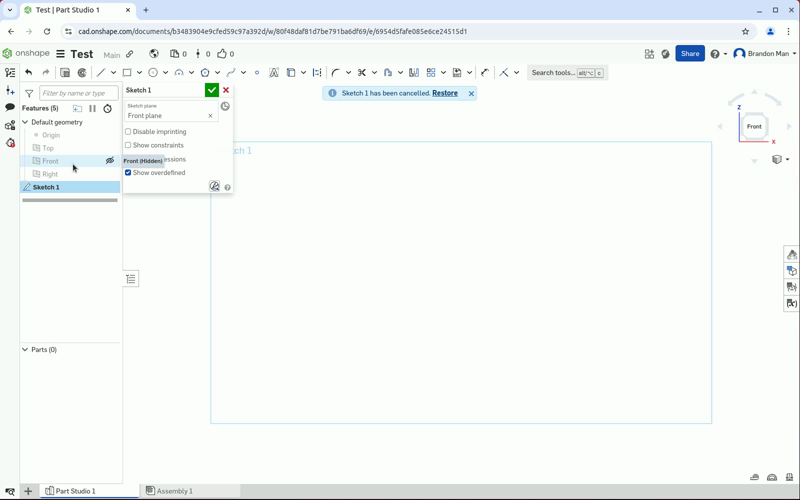
mouse_move(73, 352)
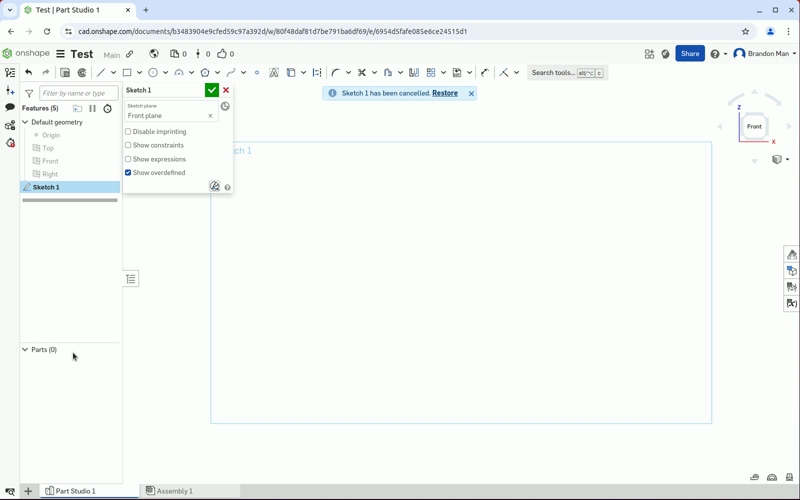
key(y)
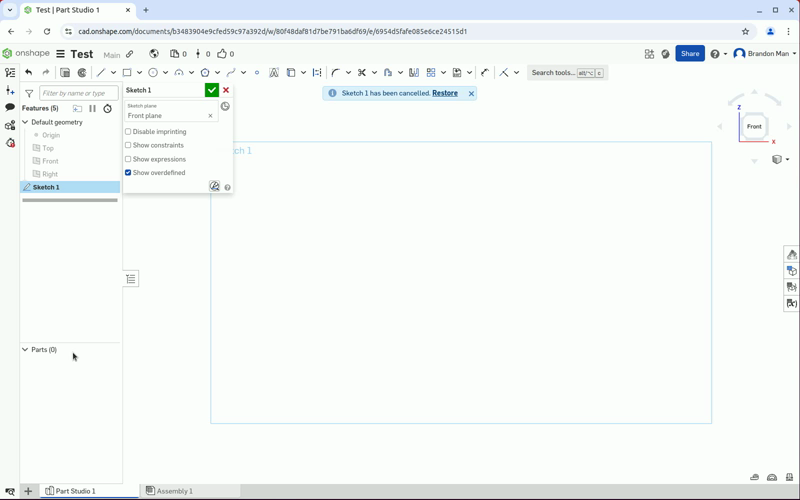
key(l)
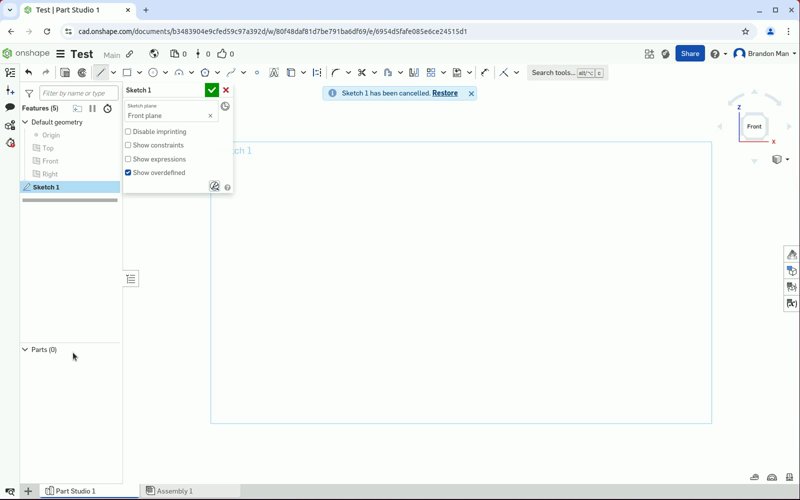
key_down(shift)
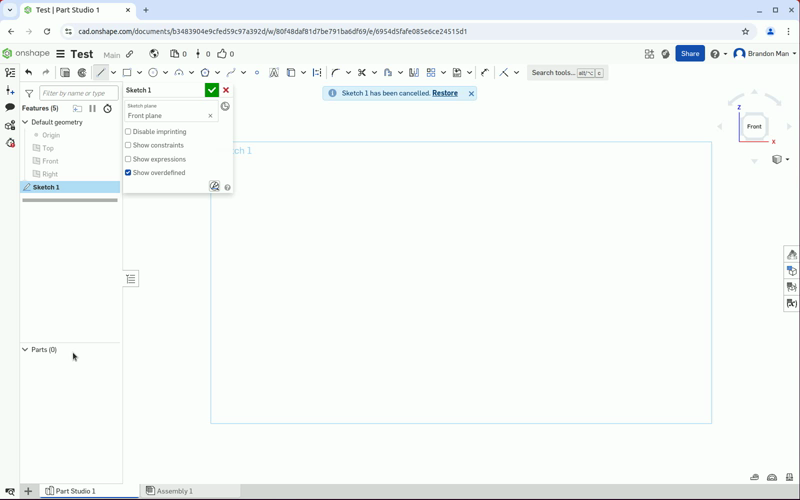
mouse_move(348, 316)
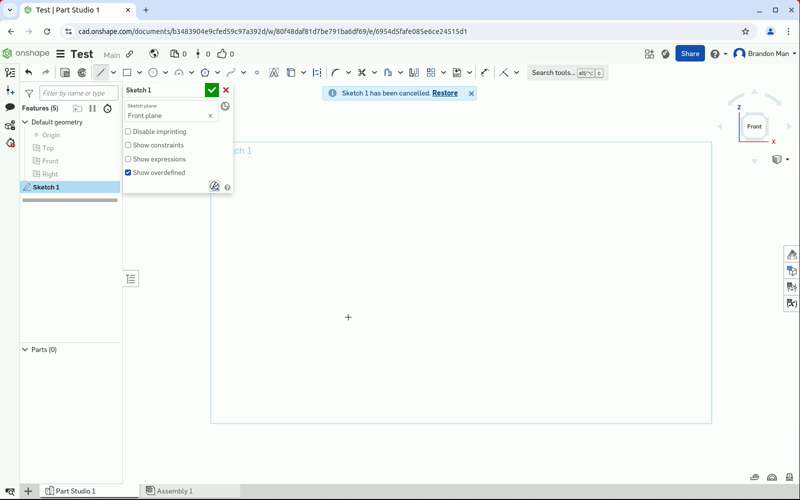
click(348, 316)
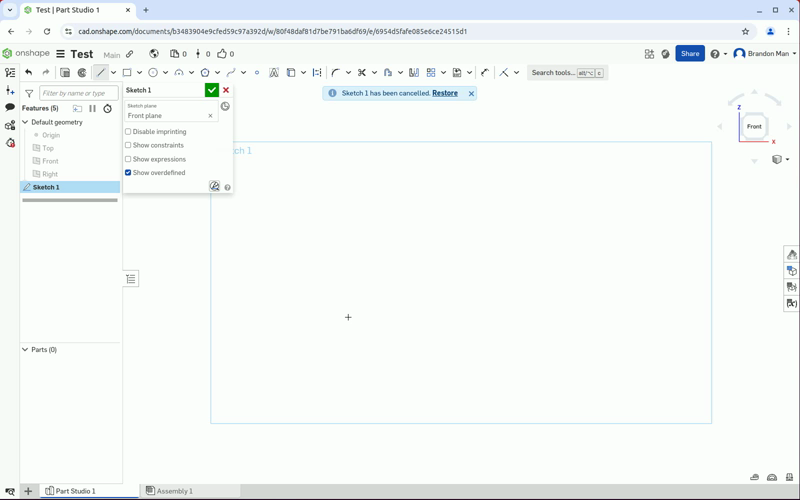
key_up(shift)
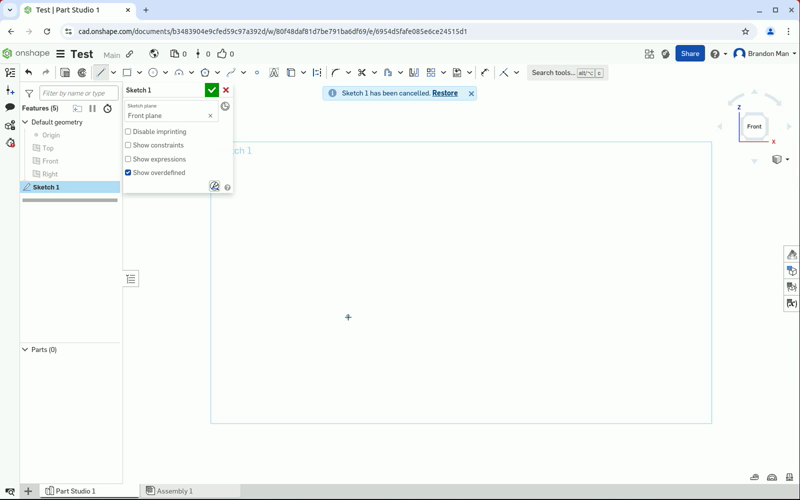
key_down(shift)
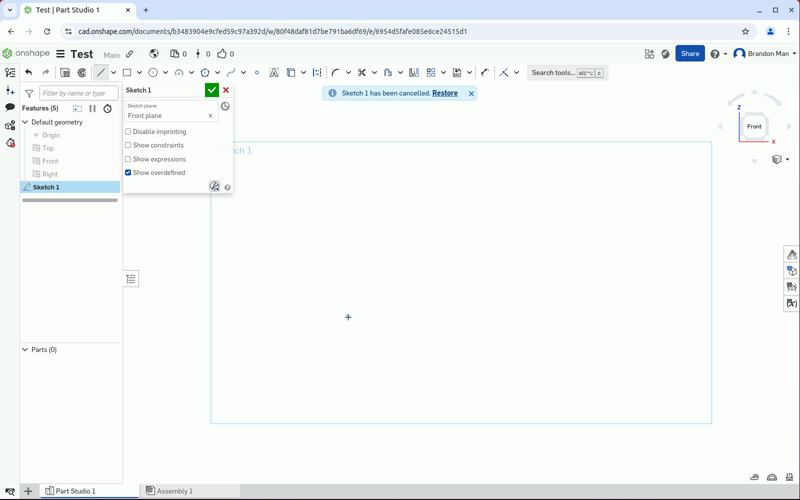
mouse_move(460, 317)
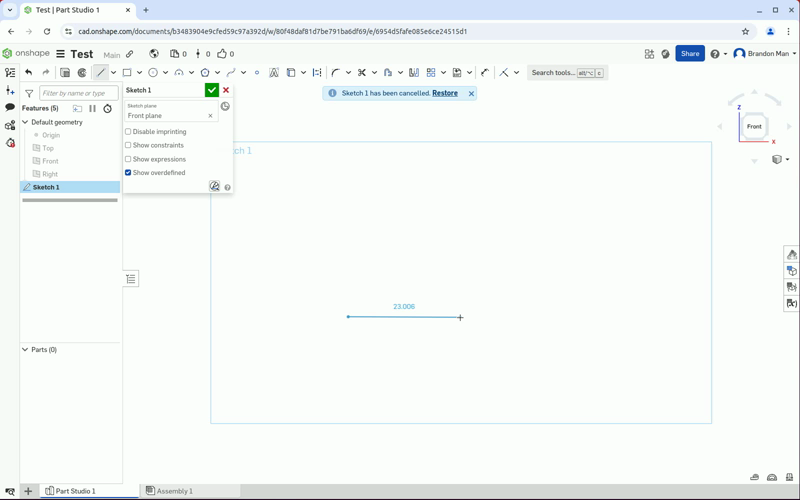
click(460, 317)
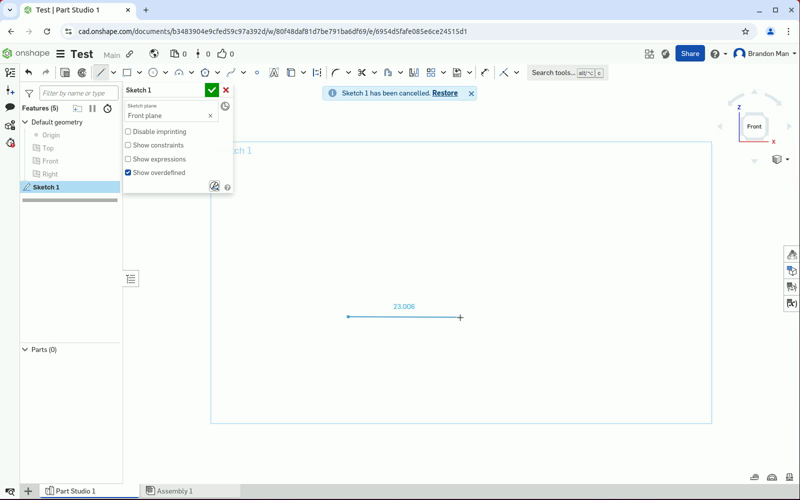
key_up(shift)
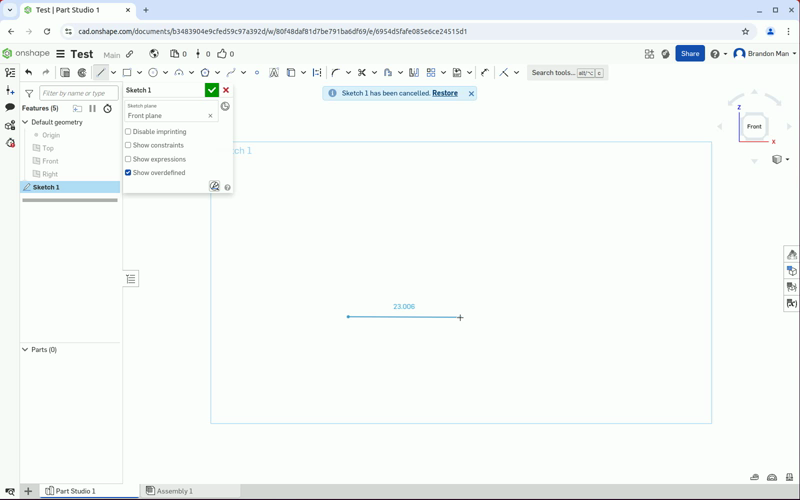
key(esc)
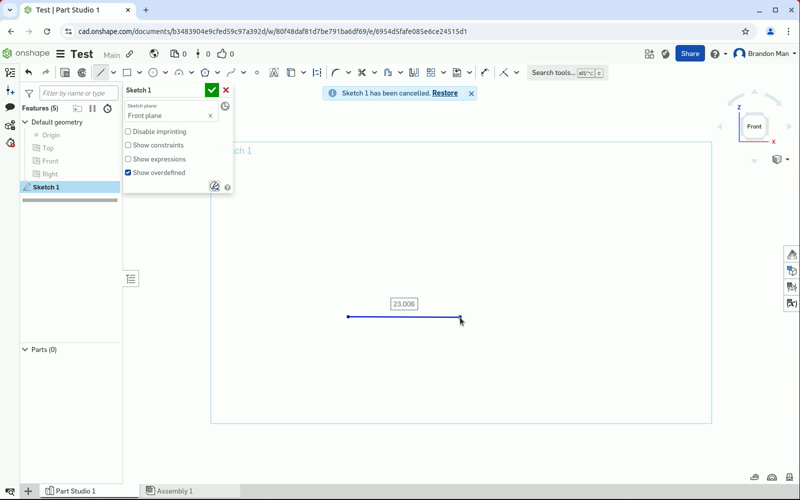
key(a)
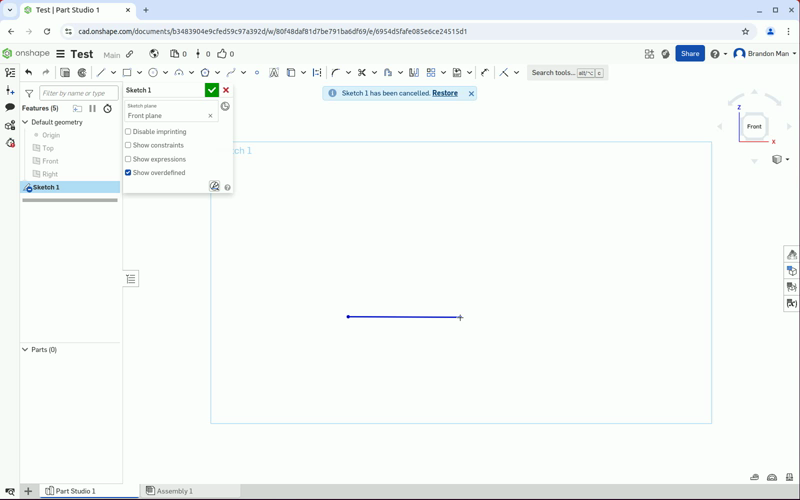
mouse_move(460, 317)
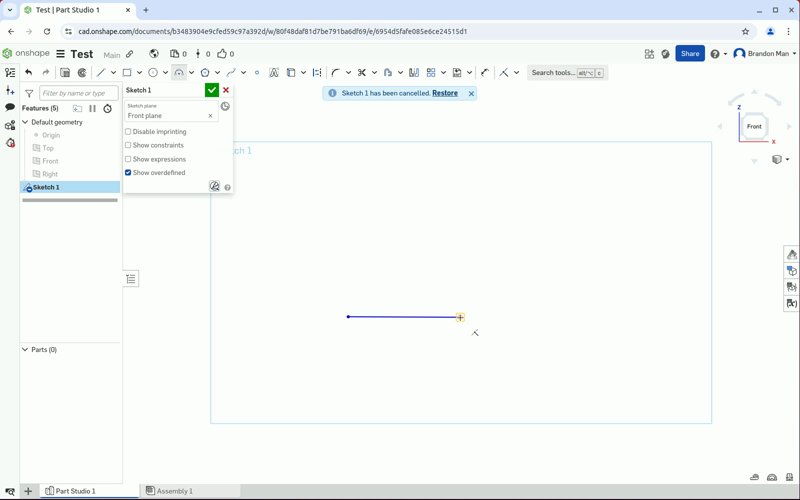
click(460, 317)
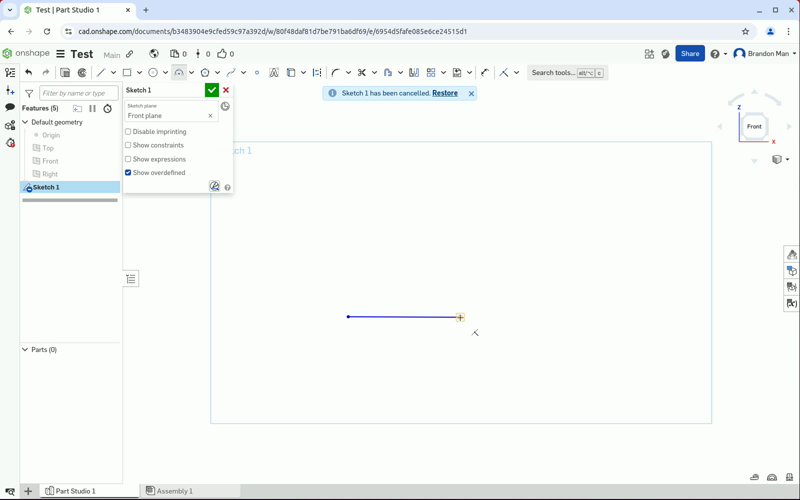
key_down(shift)
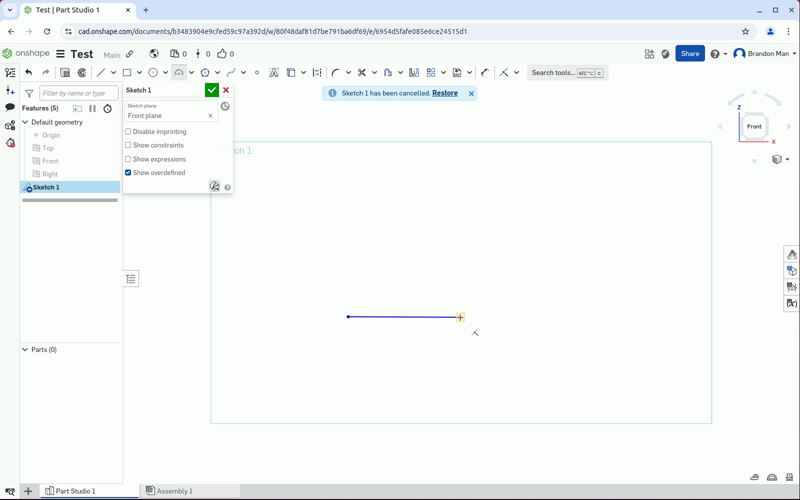
mouse_move(460, 249)
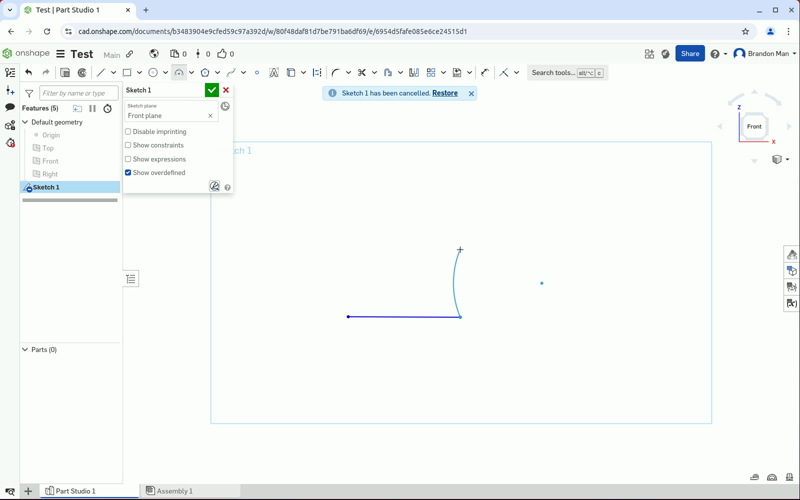
click(460, 249)
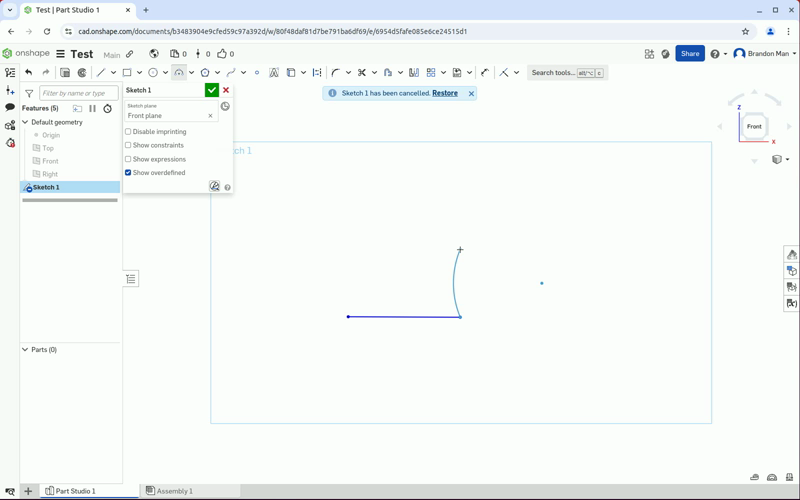
mouse_move(494, 283)
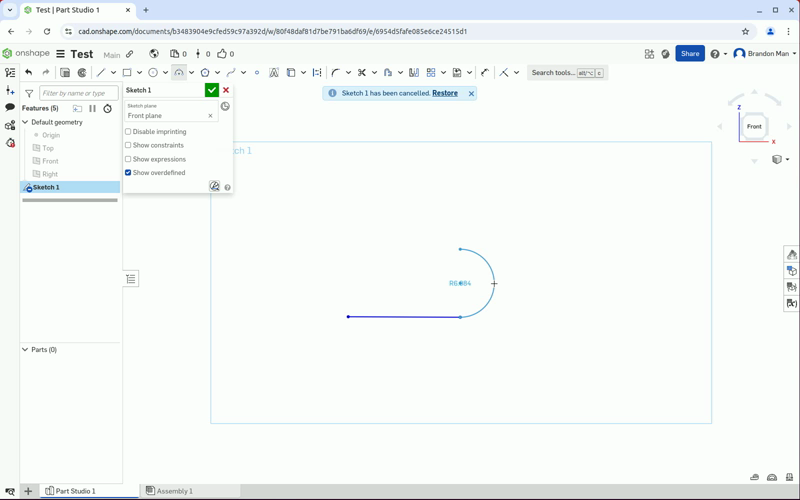
click(494, 283)
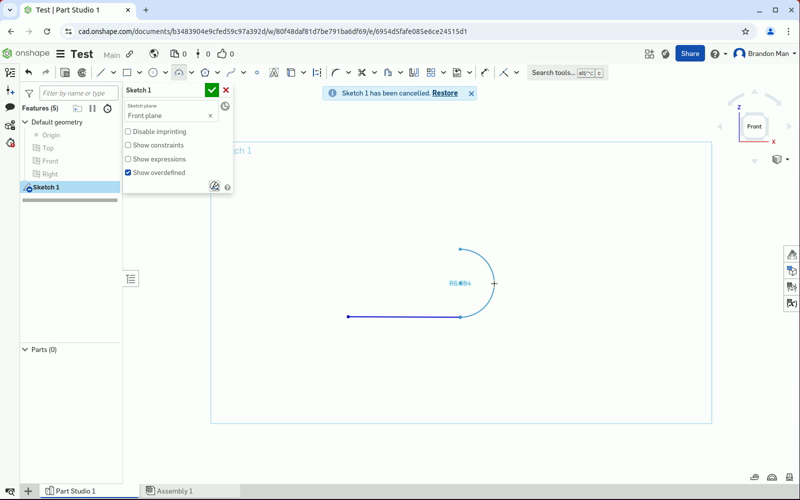
key_up(shift)
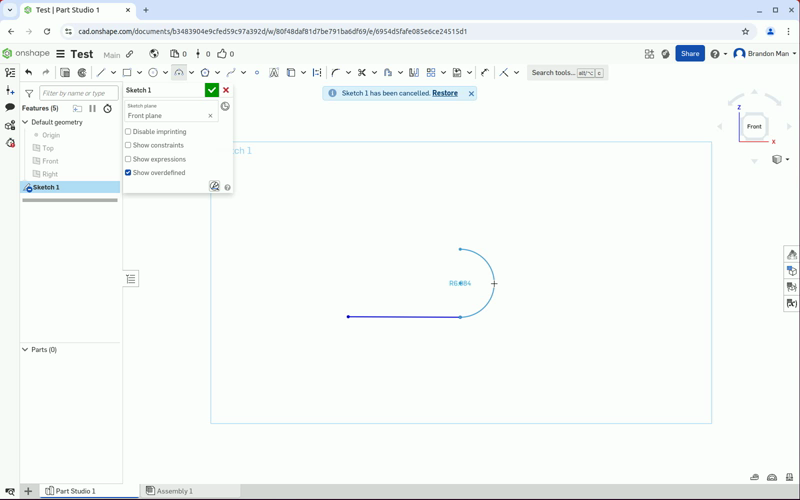
key(esc)
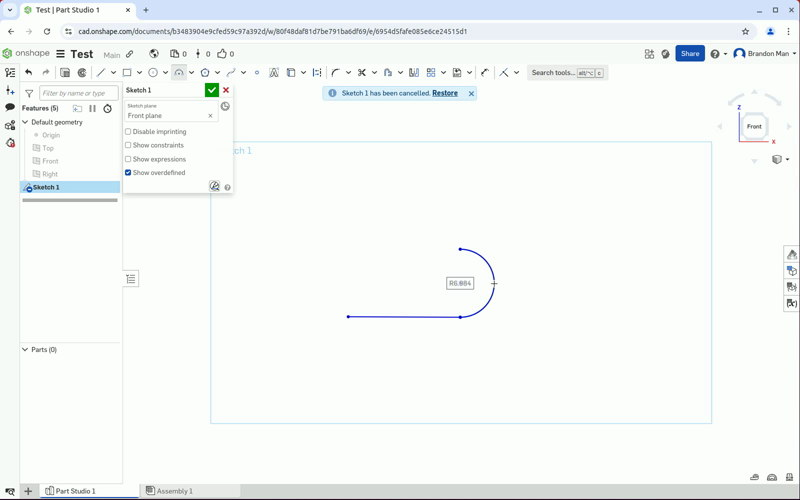
key(l)
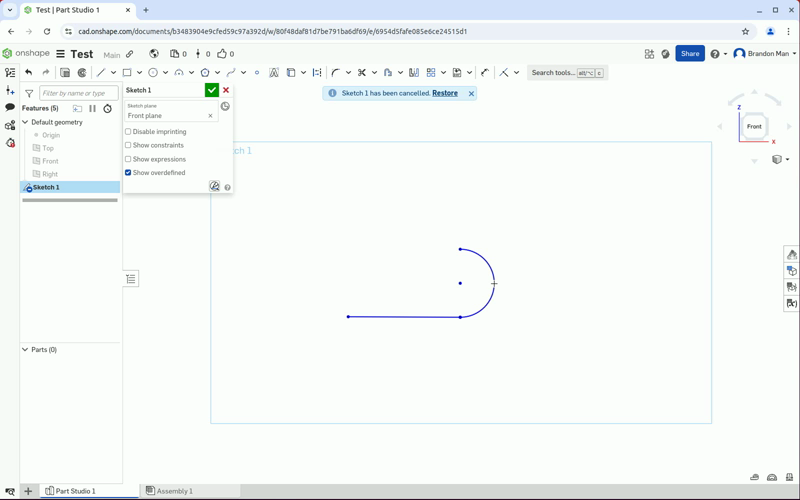
mouse_move(460, 249)
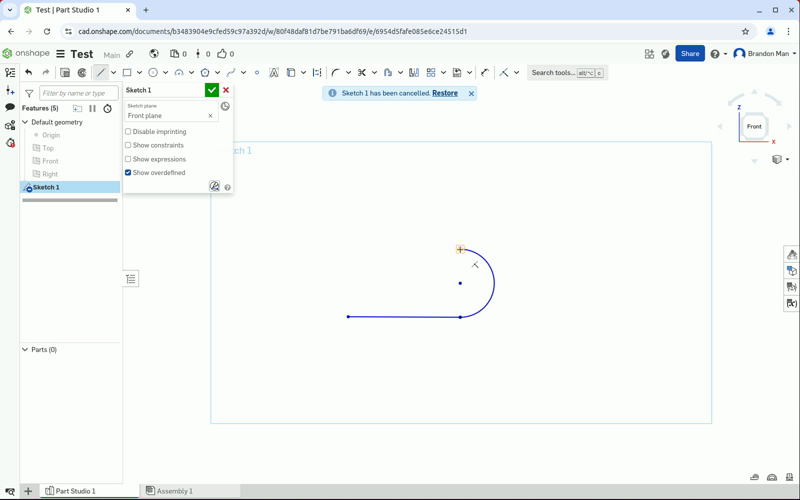
click(460, 249)
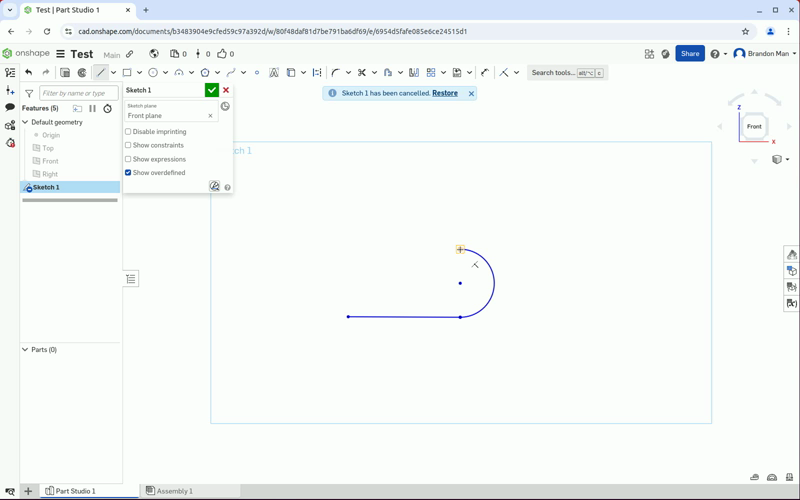
key_down(shift)
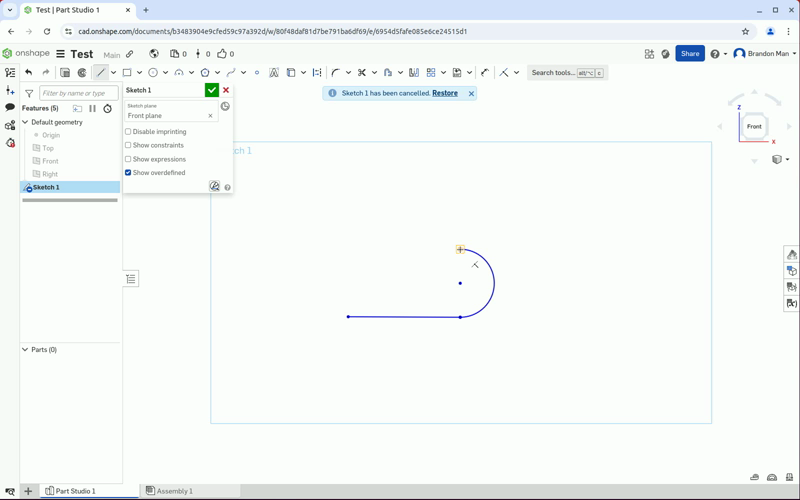
mouse_move(348, 249)
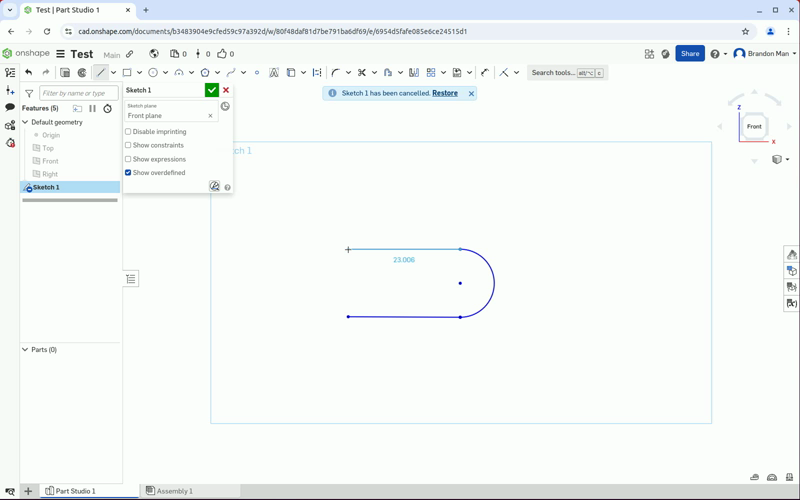
click(348, 249)
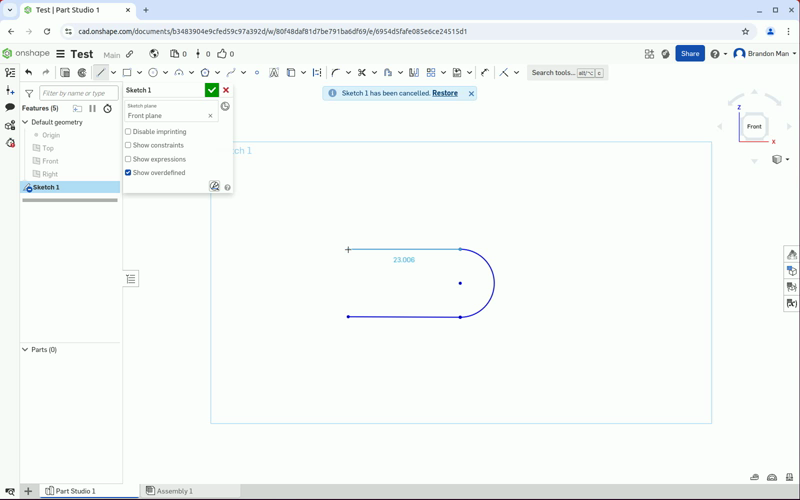
key_up(shift)
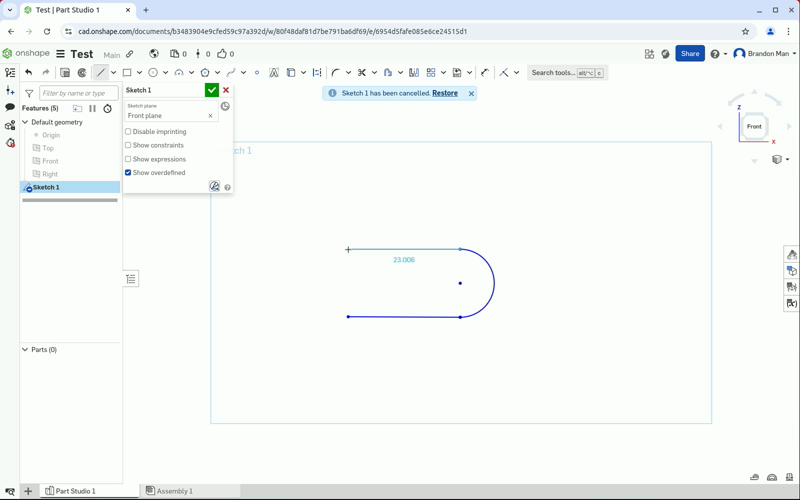
key_down(shift)
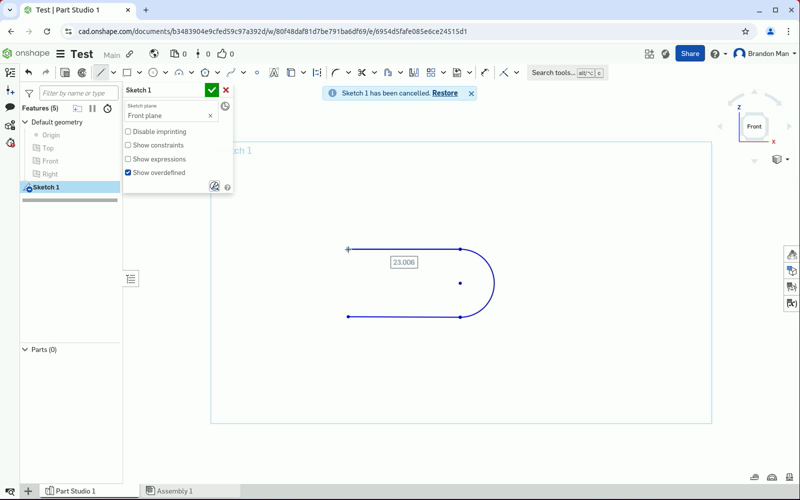
mouse_move(348, 316)
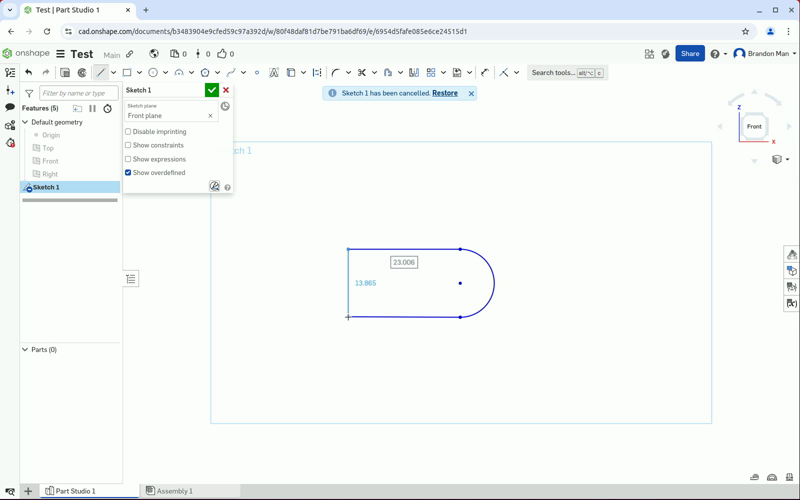
key_up(shift)
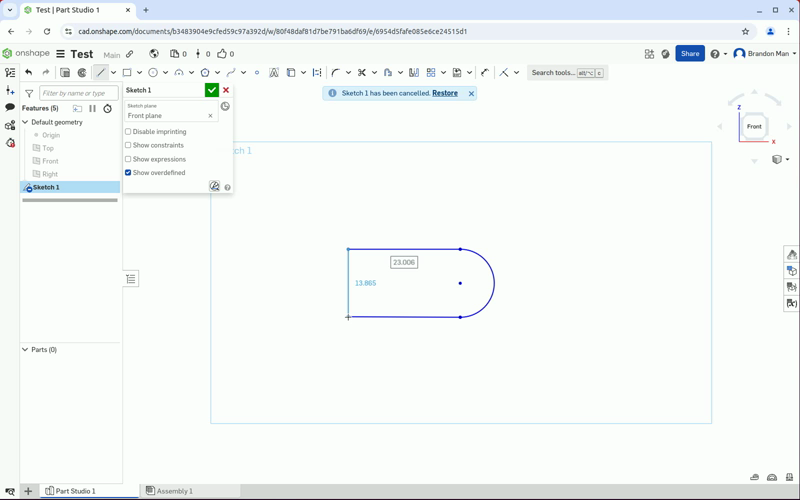
click(348, 316)
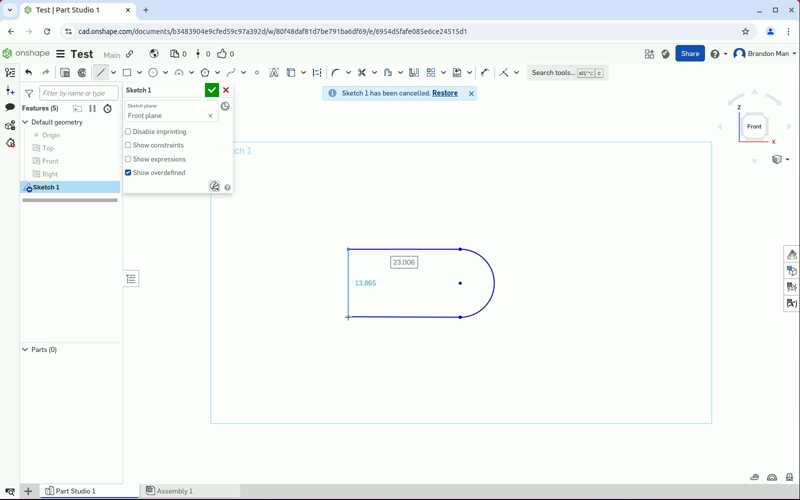
key(esc)
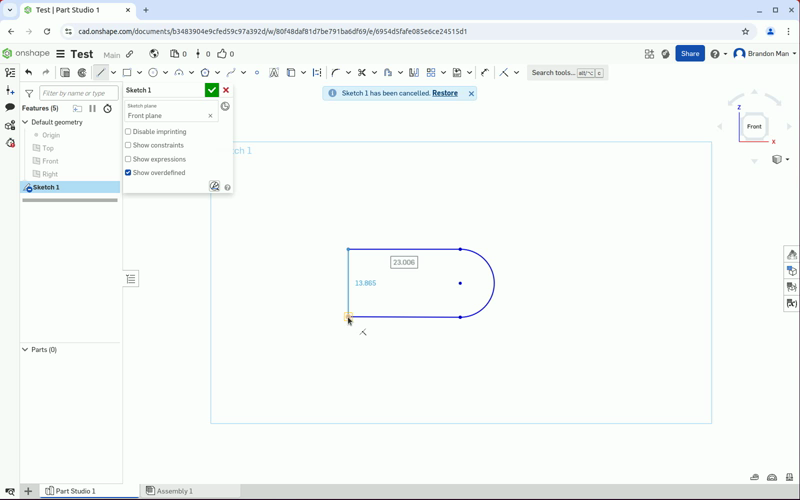
key(c)
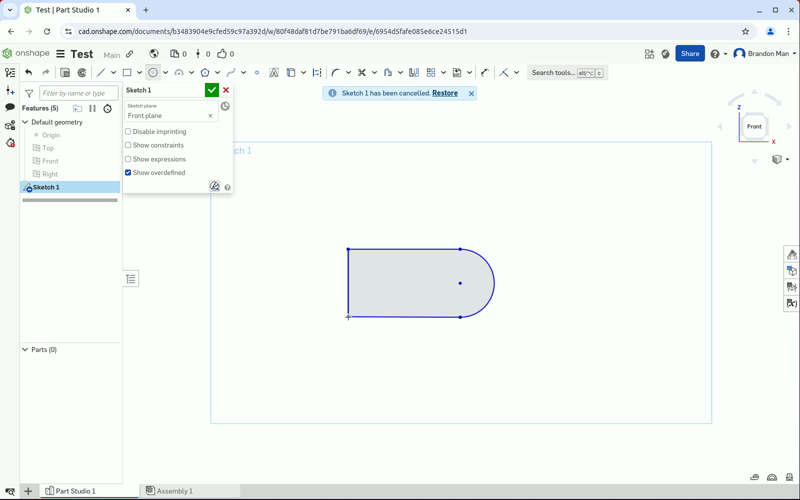
key_down(shift)
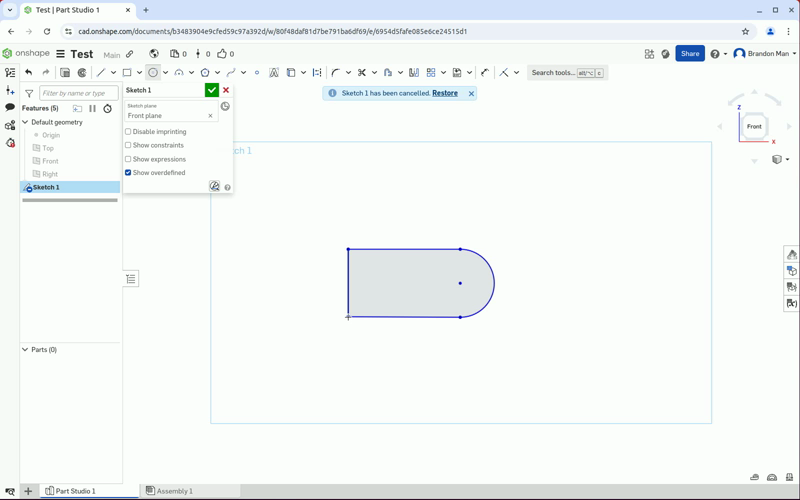
mouse_move(460, 283)
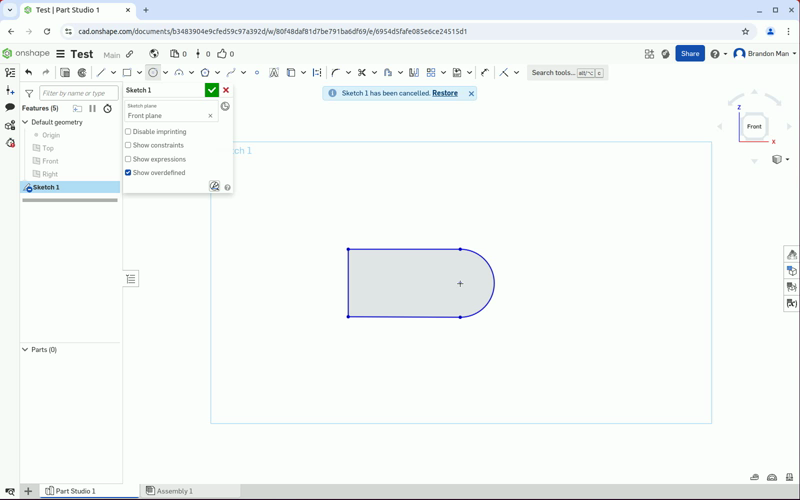
click(460, 283)
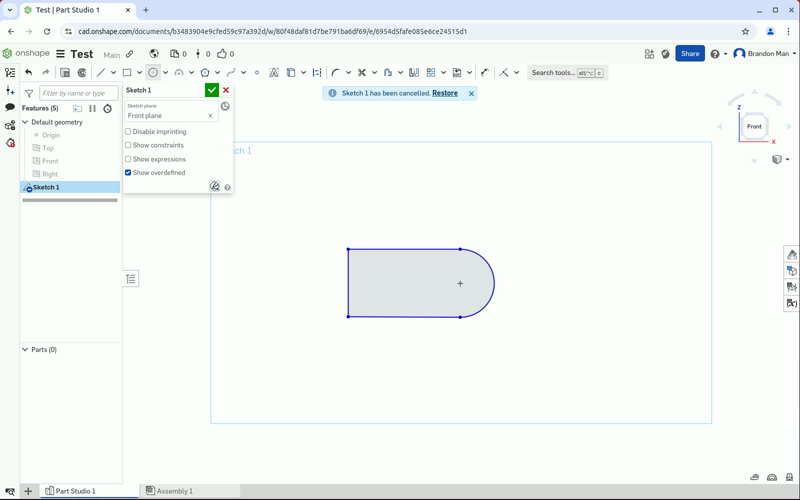
key_up(shift)
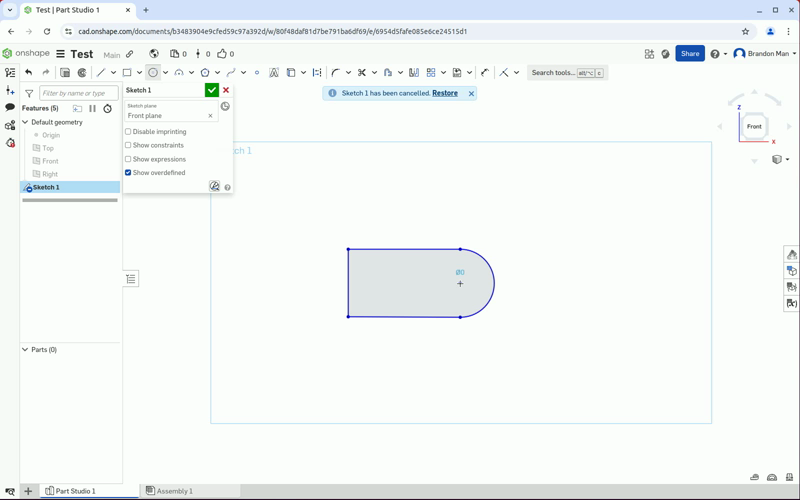
mouse_move(471, 283)
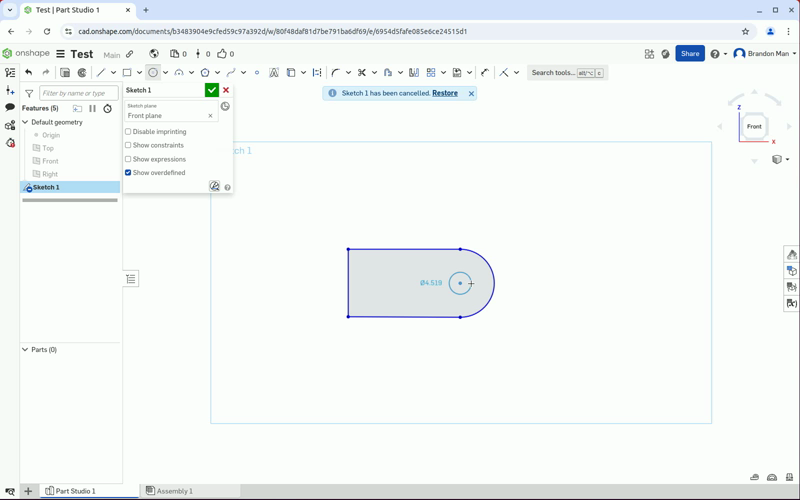
click(471, 283)
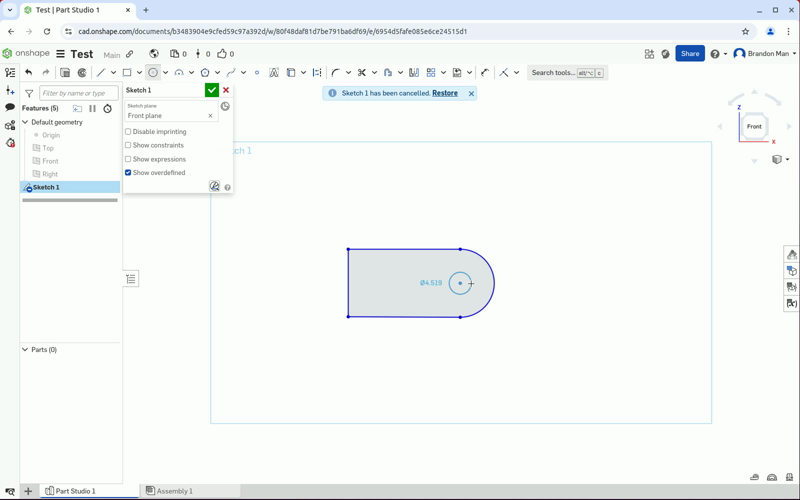
key(esc)
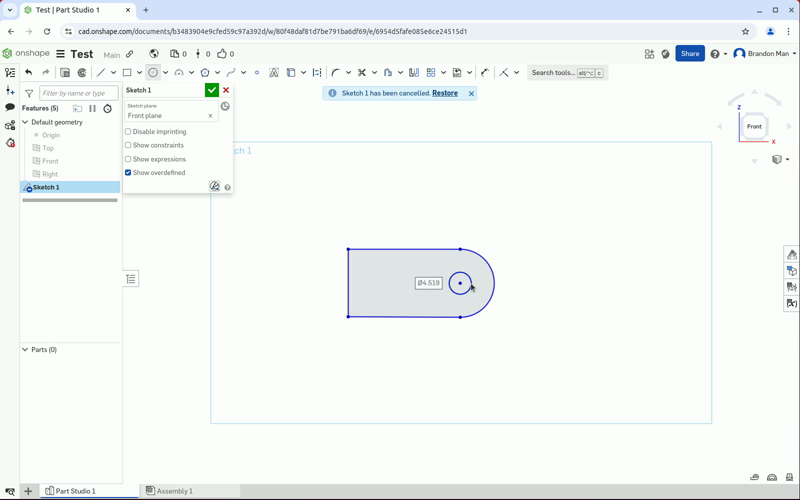
mouse_move(477, 297)
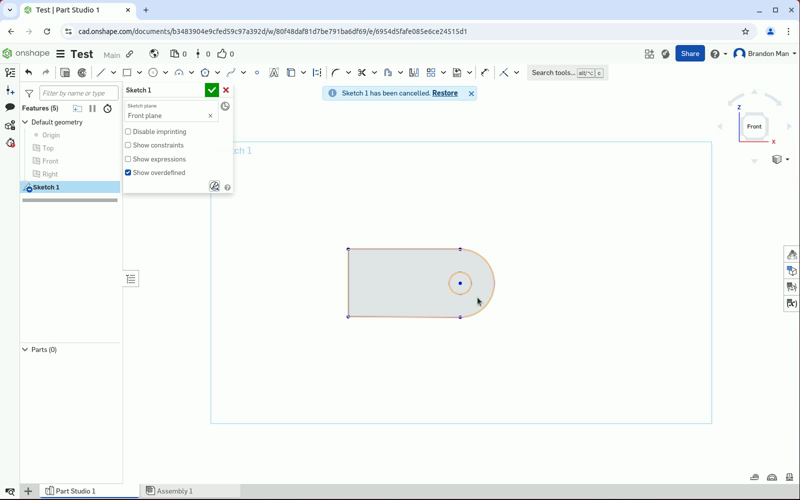
click(477, 297)
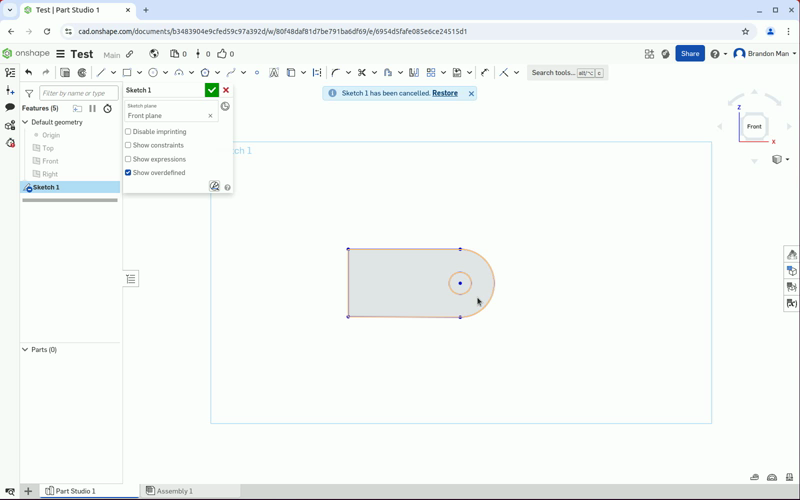
mouse_move(73, 352)
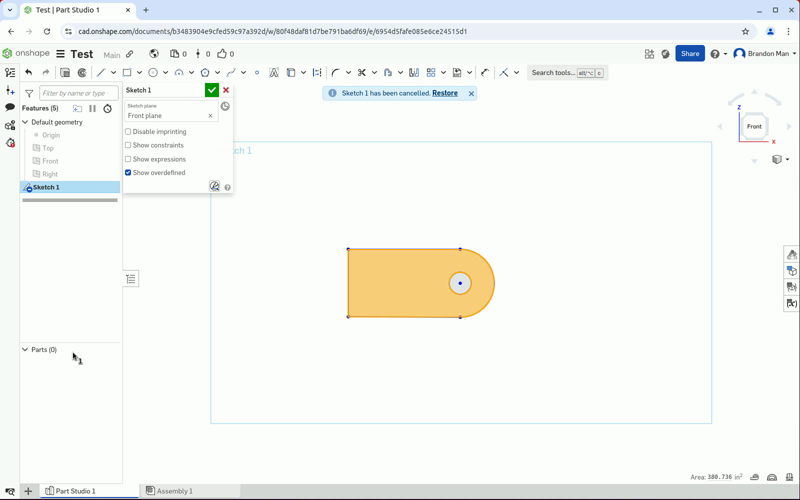
key(shift+y)
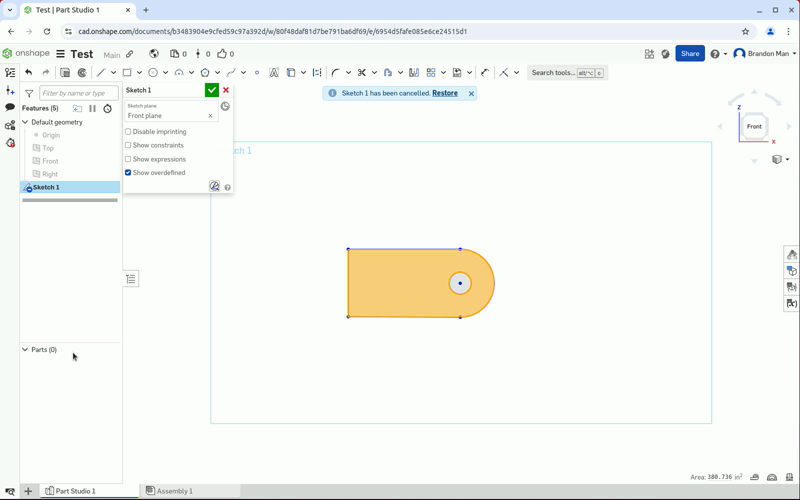
key(shift+e)
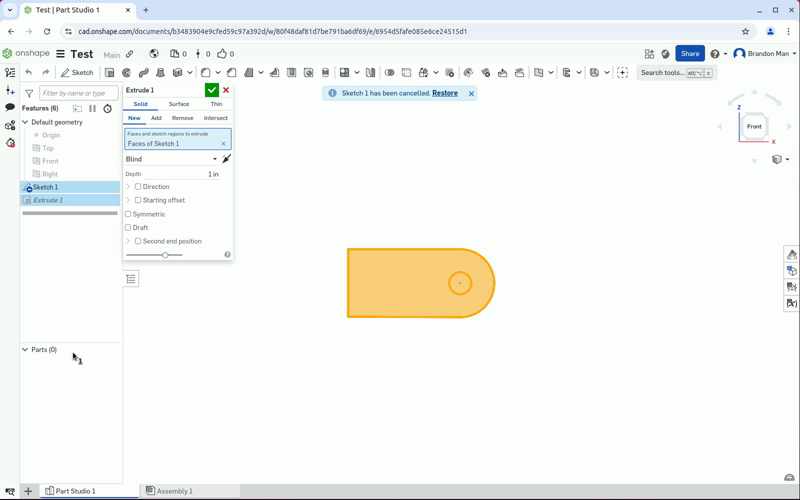
mouse_move(143, 106)
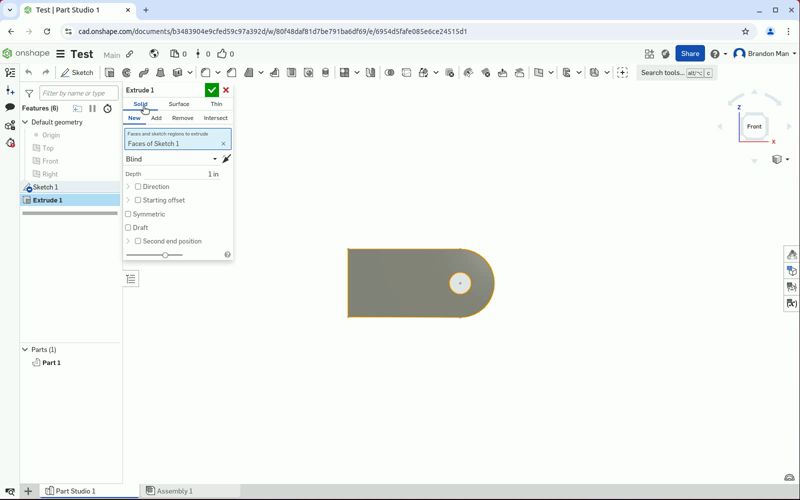
click(143, 106)
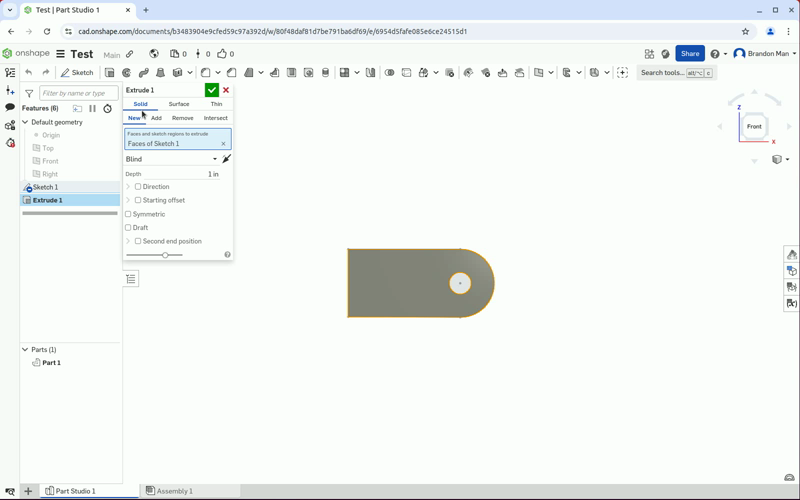
mouse_move(137, 120)
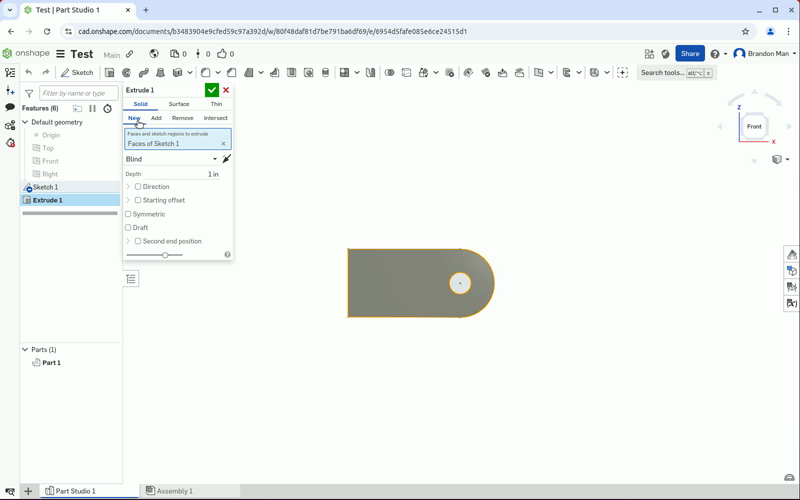
click(137, 120)
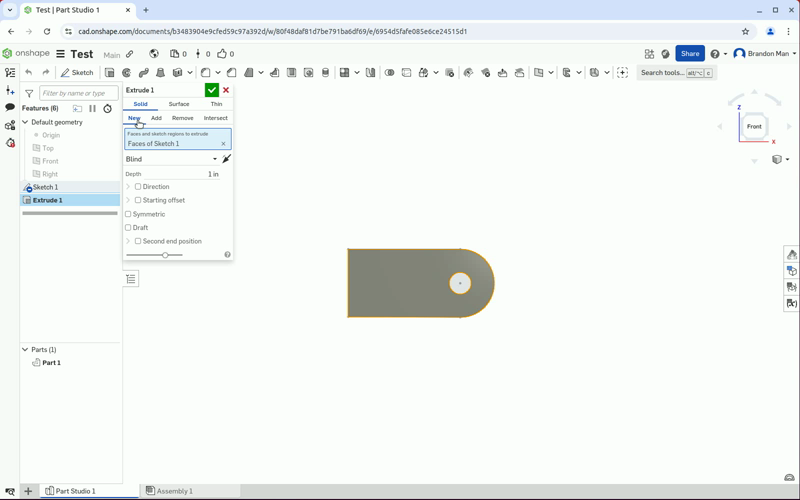
key(tab, 4)
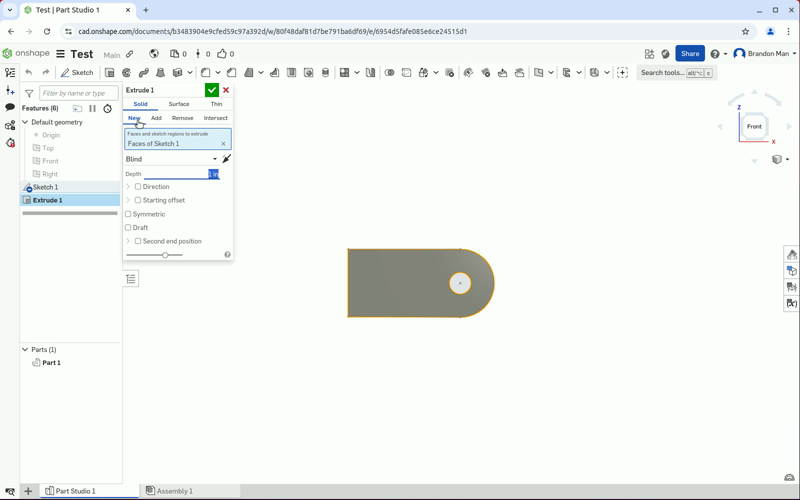
text(5.777)
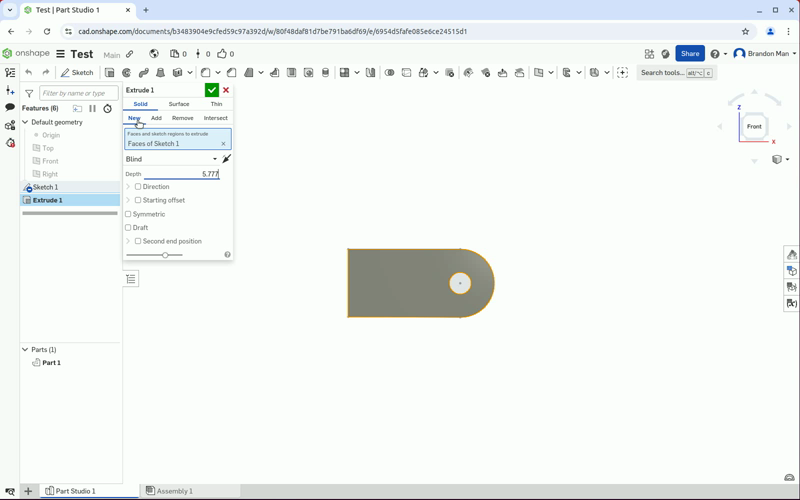
key(enter)
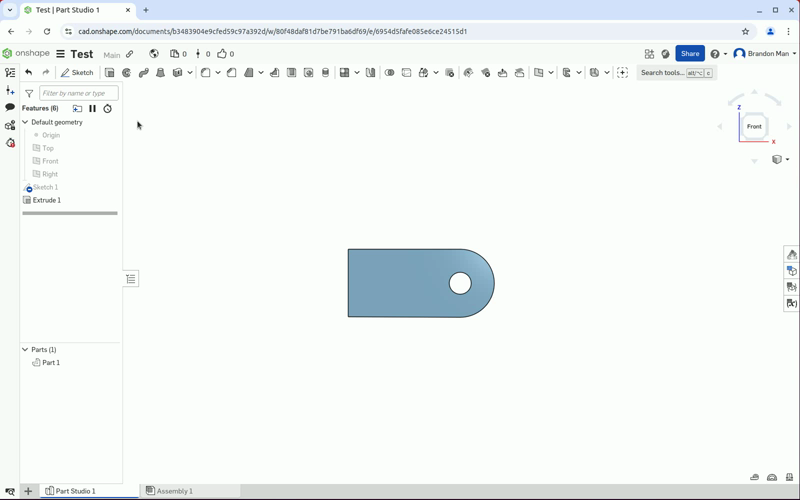
key(shift+h)
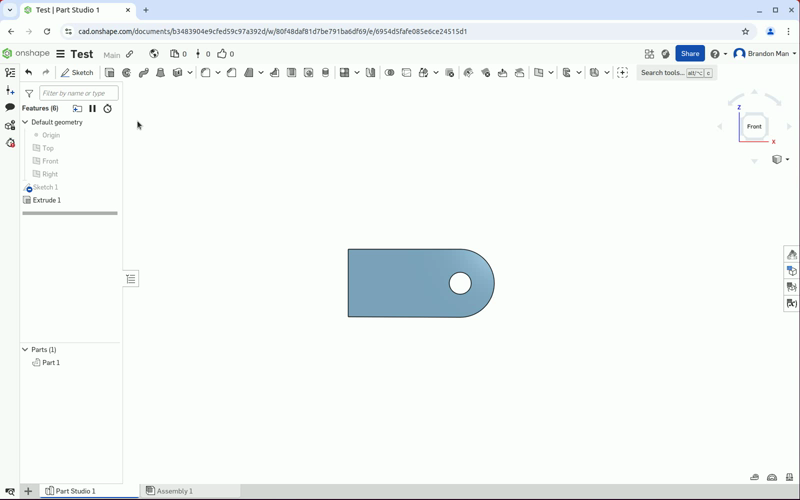
key(shift+h)
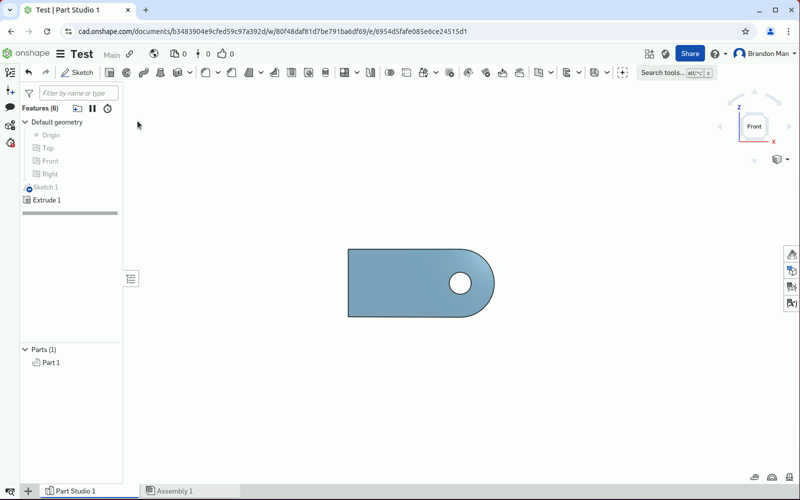
mouse_move(73, 189)
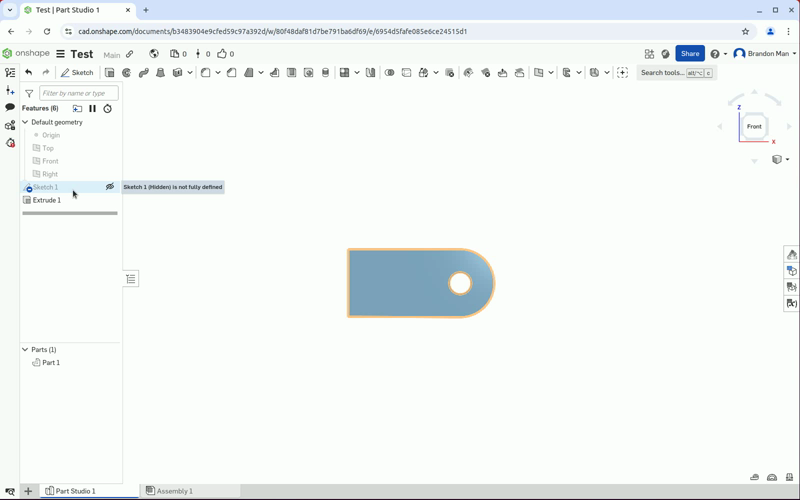
click(73, 189)
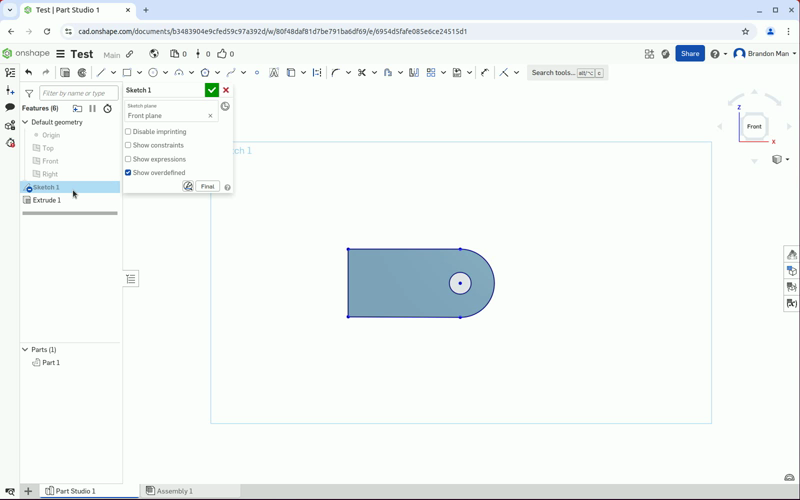
mouse_move(229, 92)
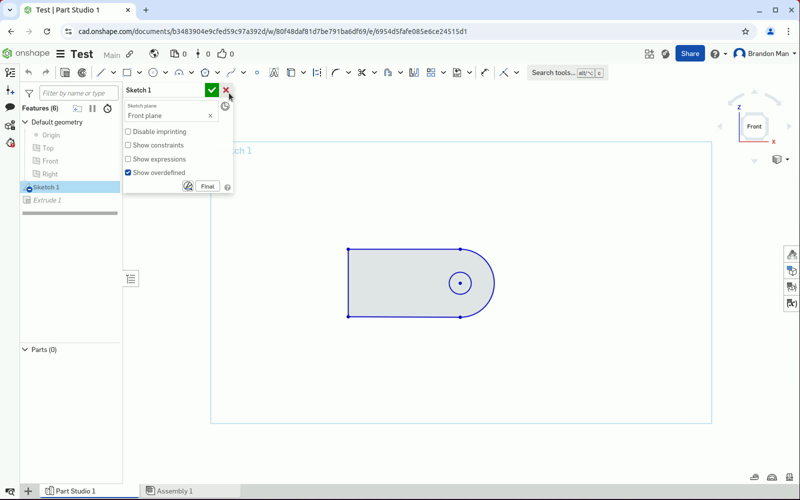
click(229, 92)
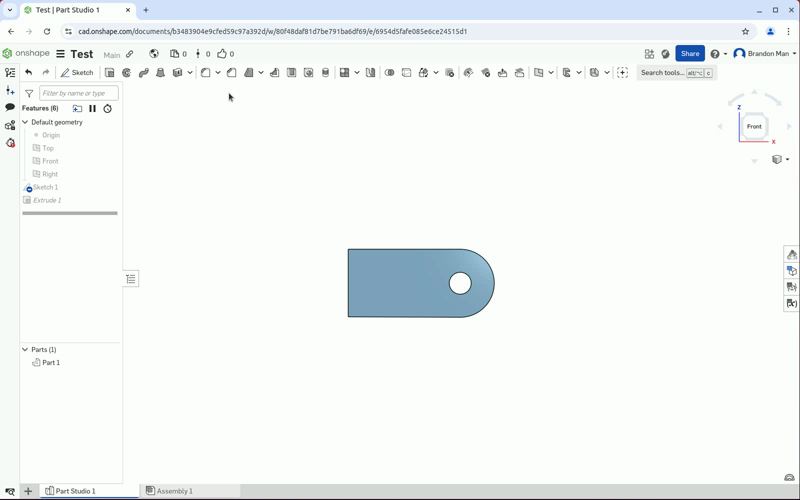
mouse_move(73, 352)
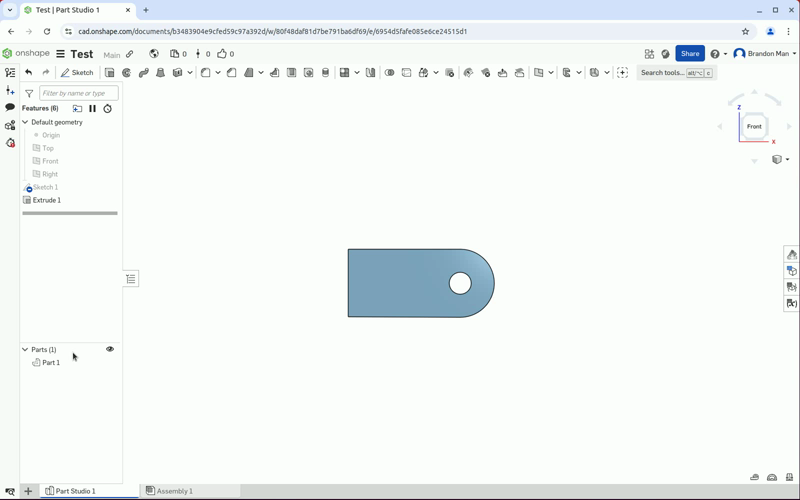
key(y)
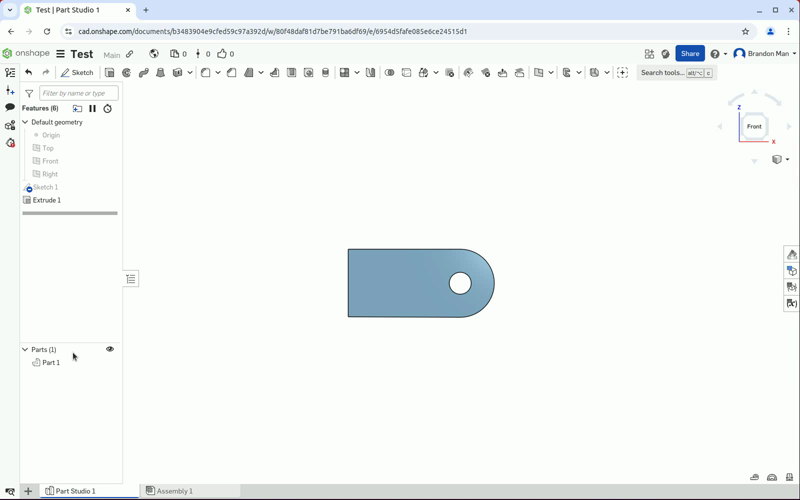
key(shift+p)
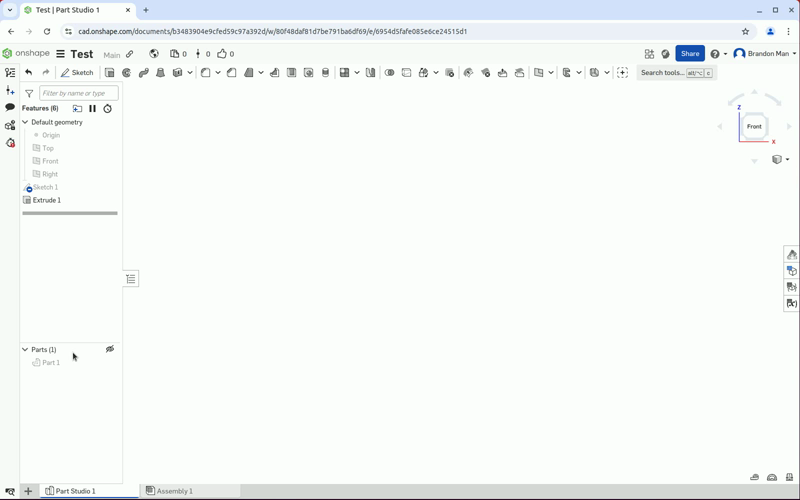
key(space)
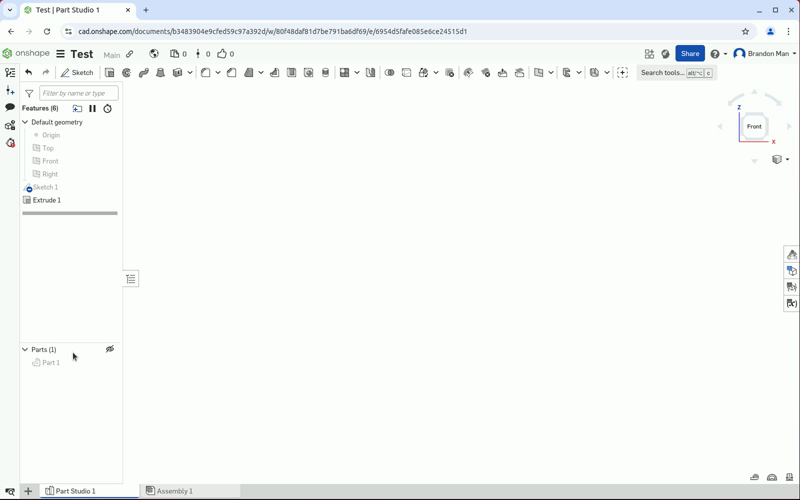
key_down(shift)
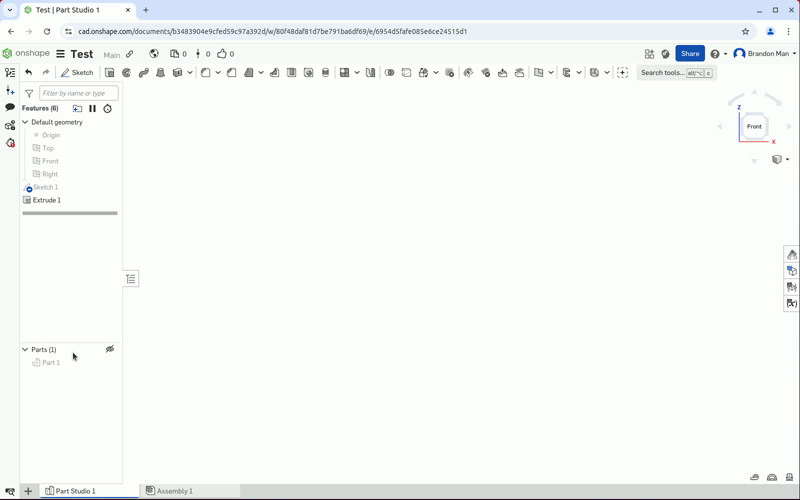
key(left)
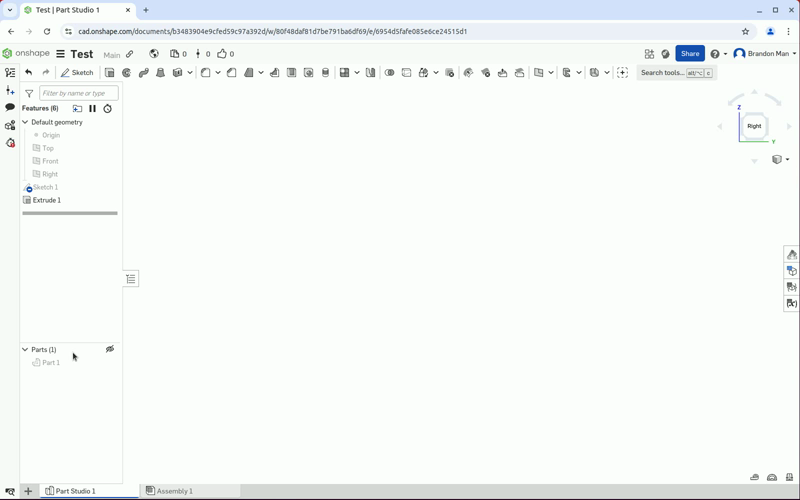
key_up(shift)
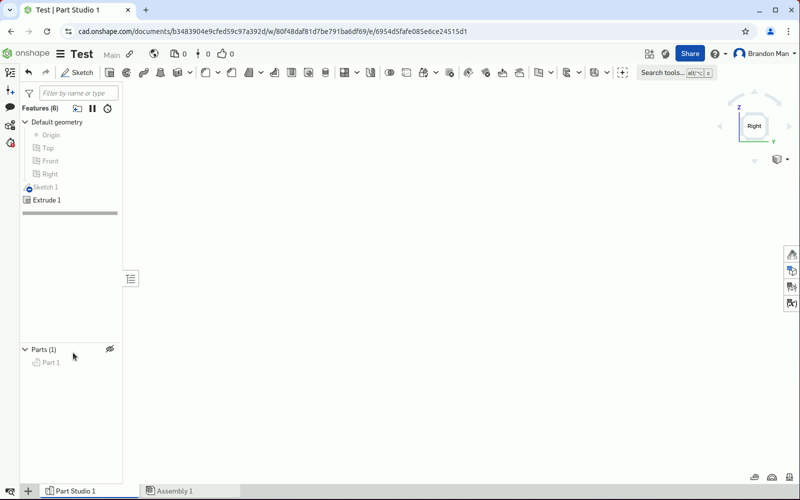
mouse_move(73, 352)
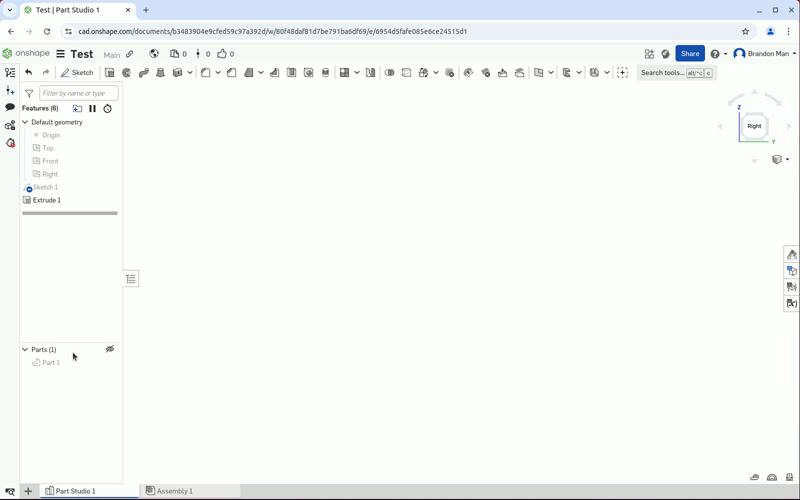
key(shift+y)
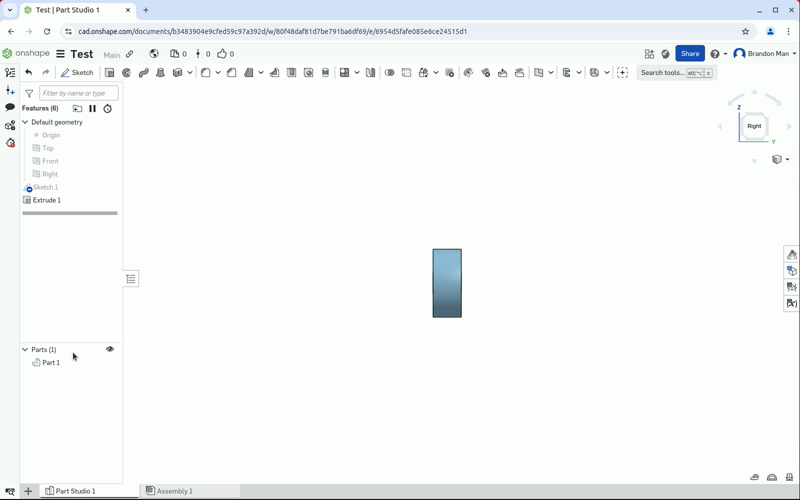
mouse_move(541, 75)
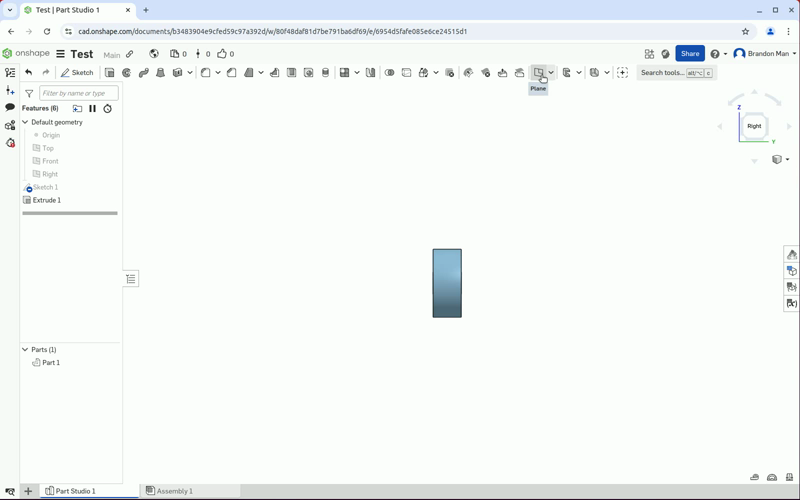
click(541, 75)
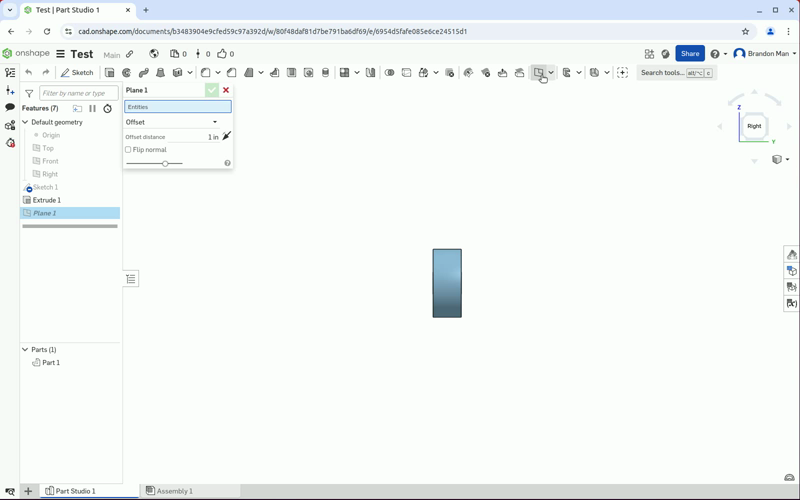
mouse_move(73, 176)
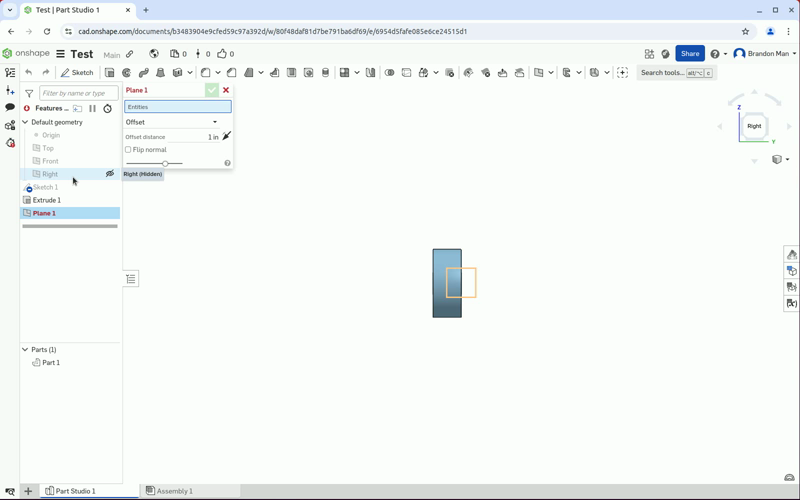
click(73, 176)
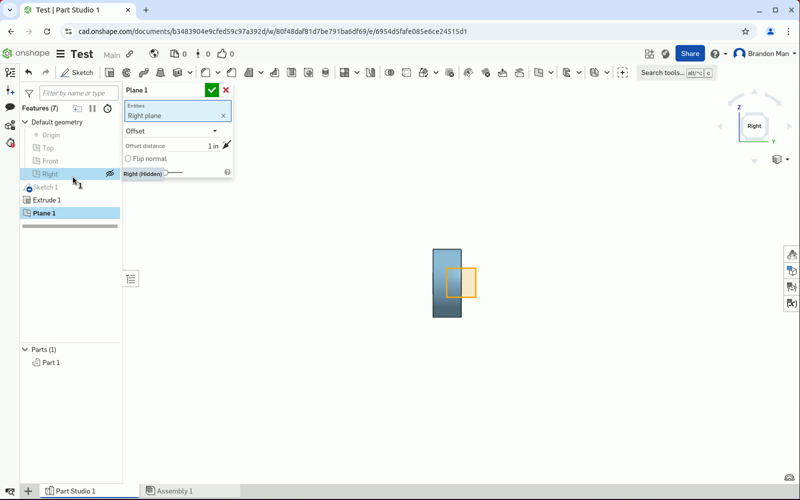
key(tab, 2)
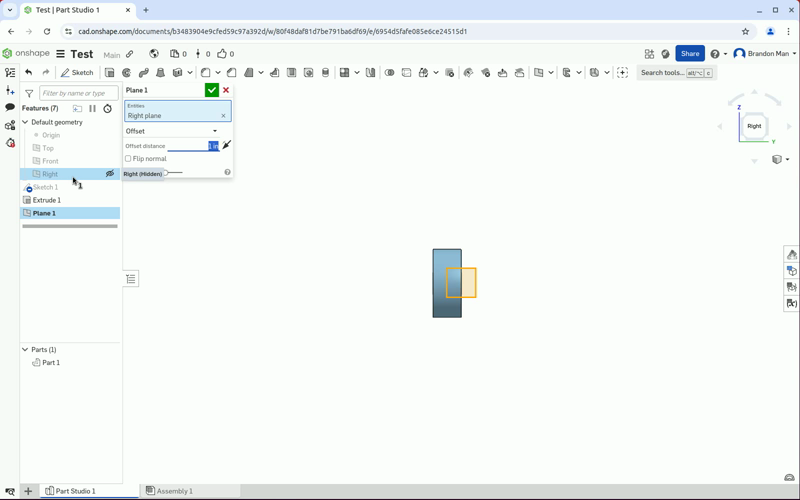
text(23.108)
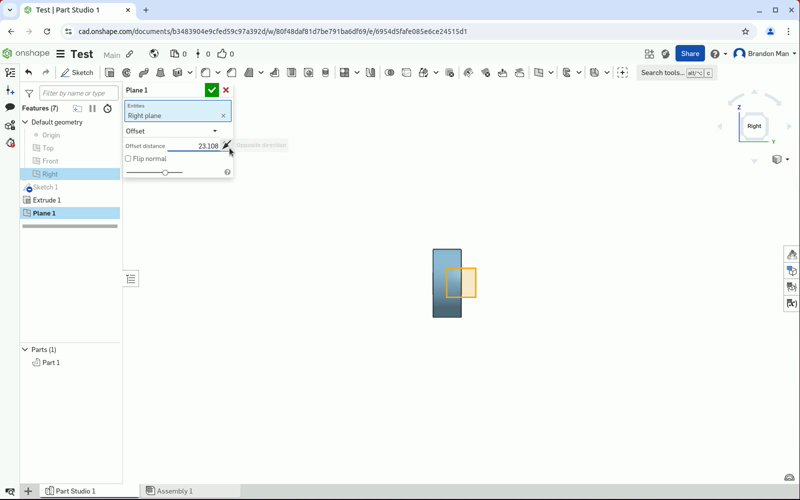
mouse_move(229, 147)
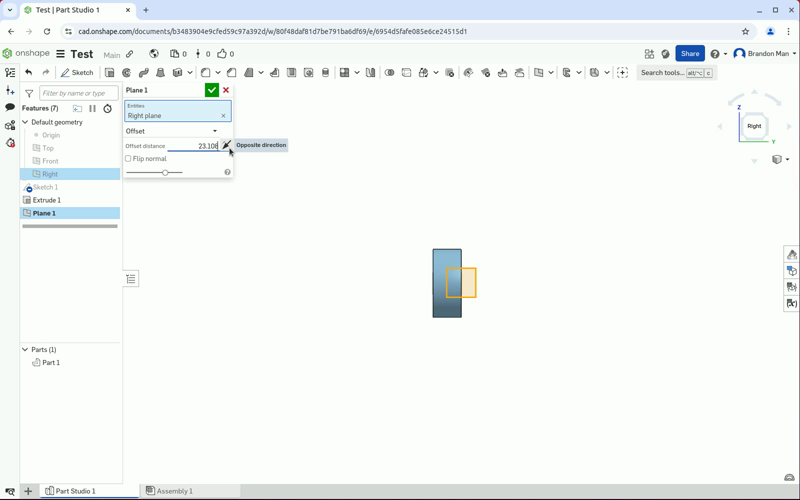
click(229, 147)
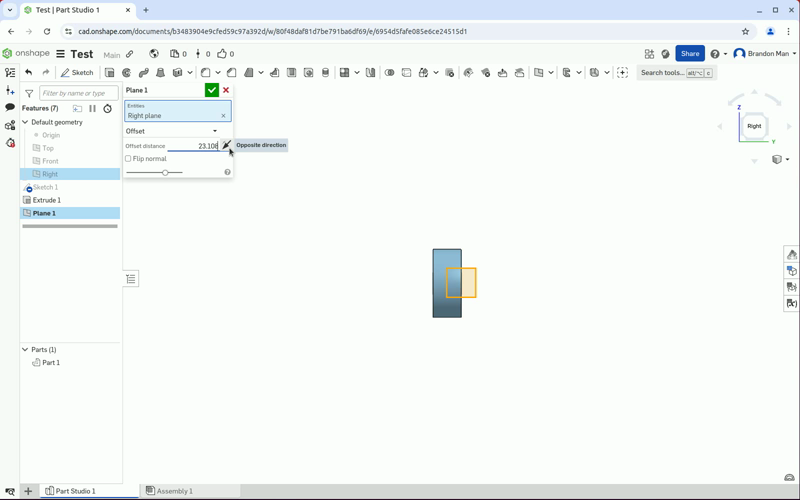
key(enter, 2)
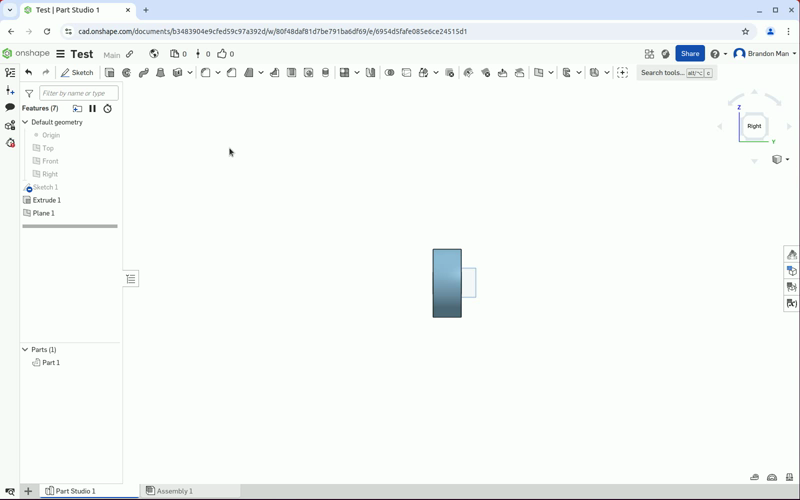
key(shift+s)
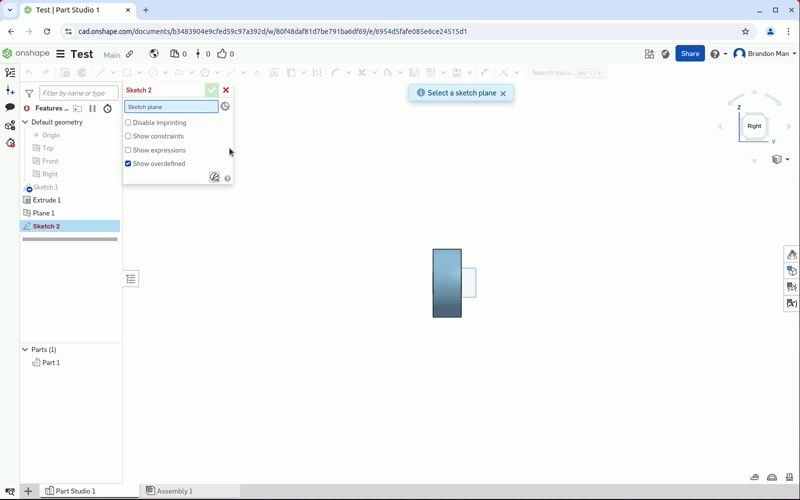
mouse_move(73, 215)
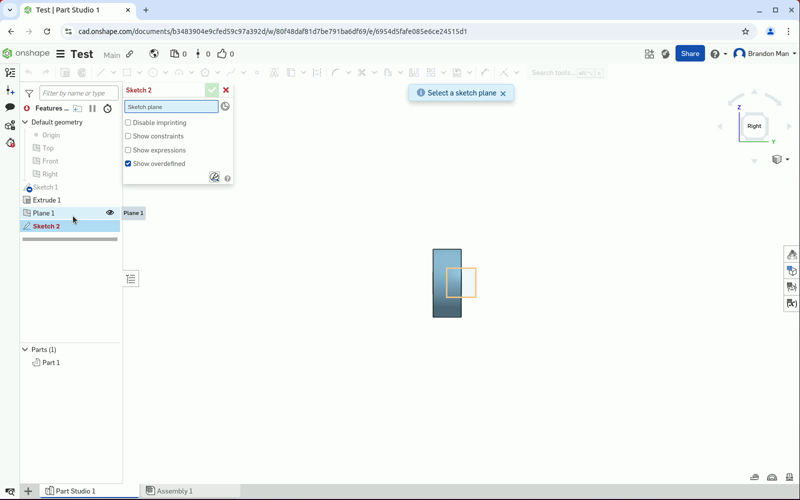
click(73, 215)
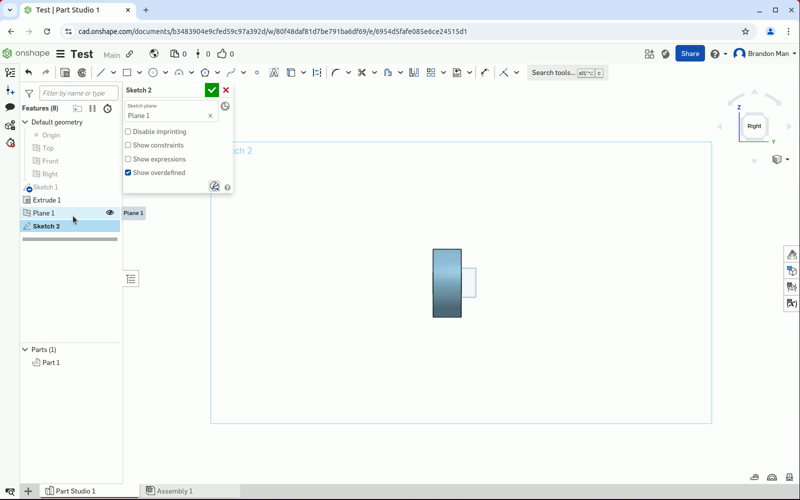
mouse_move(73, 352)
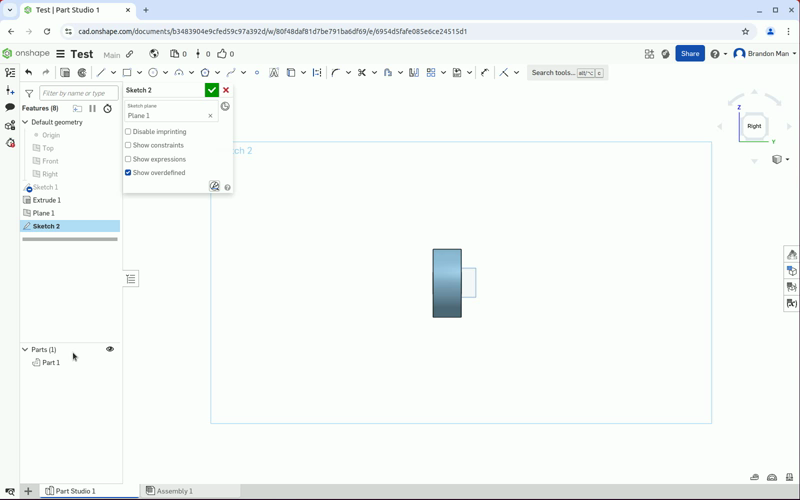
key(y)
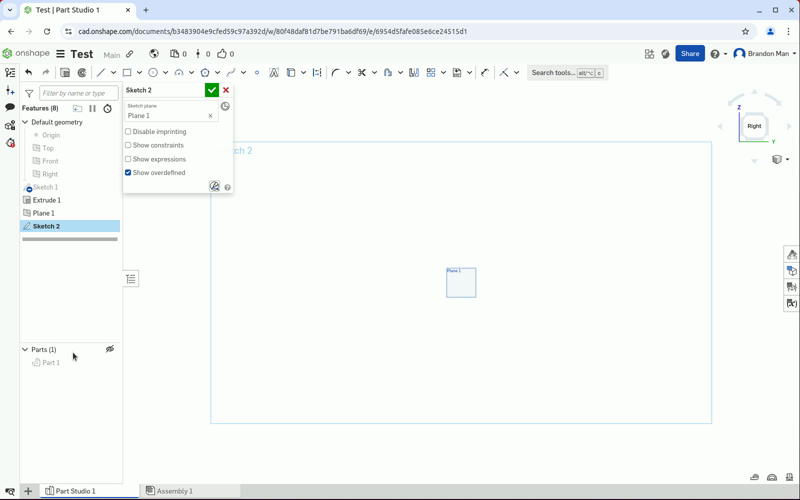
key(c)
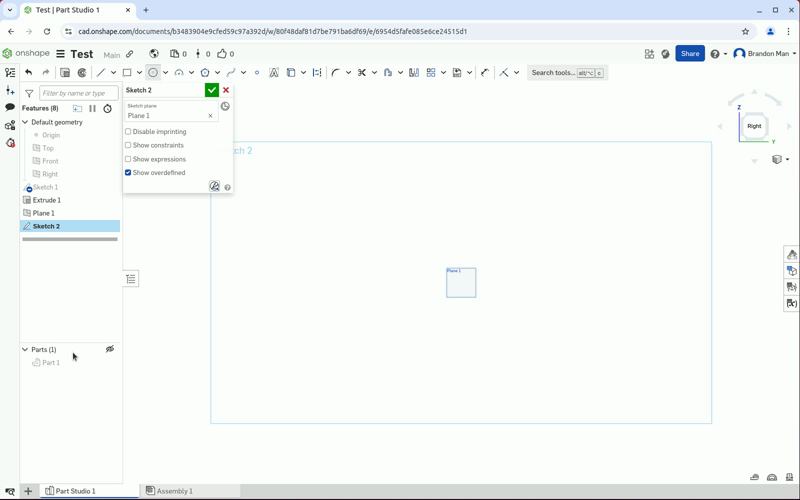
key_down(shift)
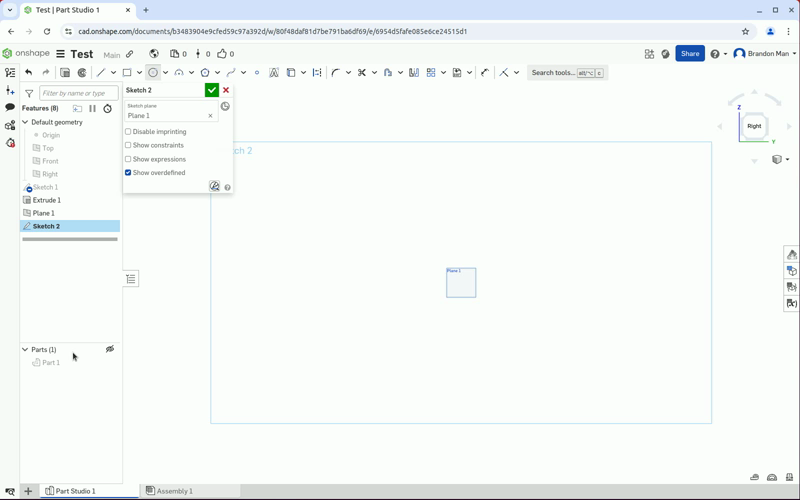
mouse_move(446, 282)
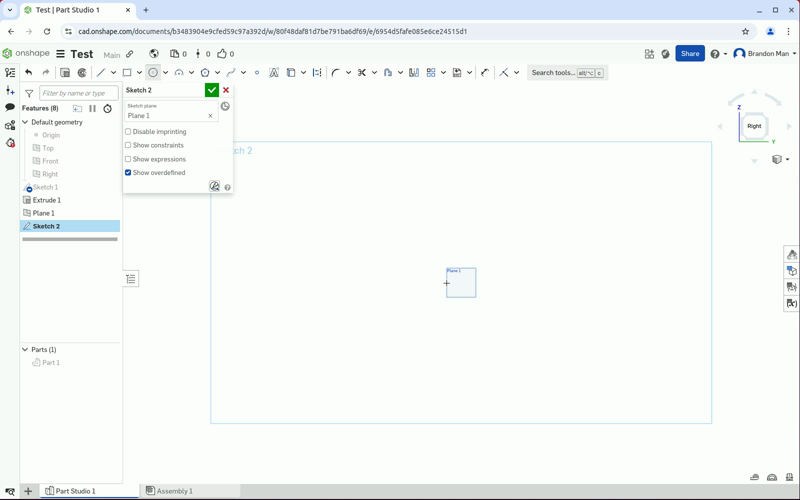
click(446, 282)
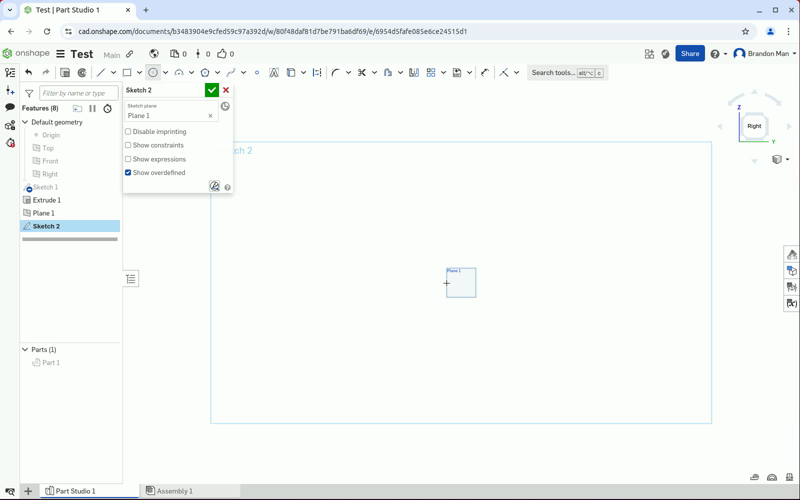
key_up(shift)
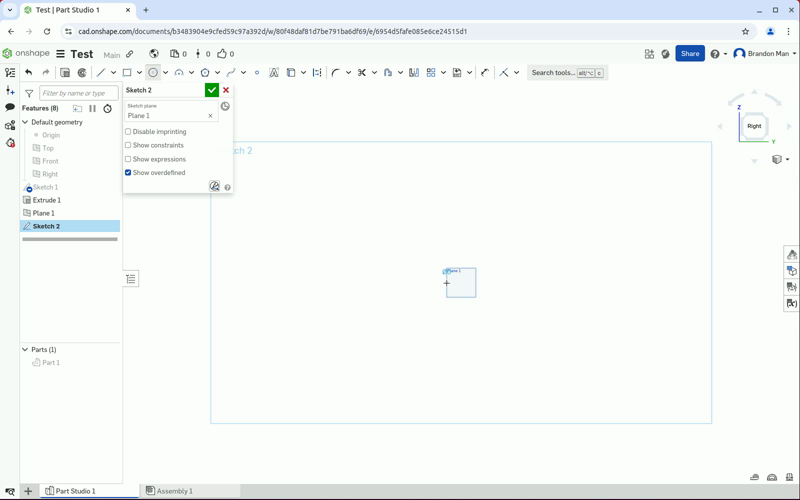
mouse_move(458, 282)
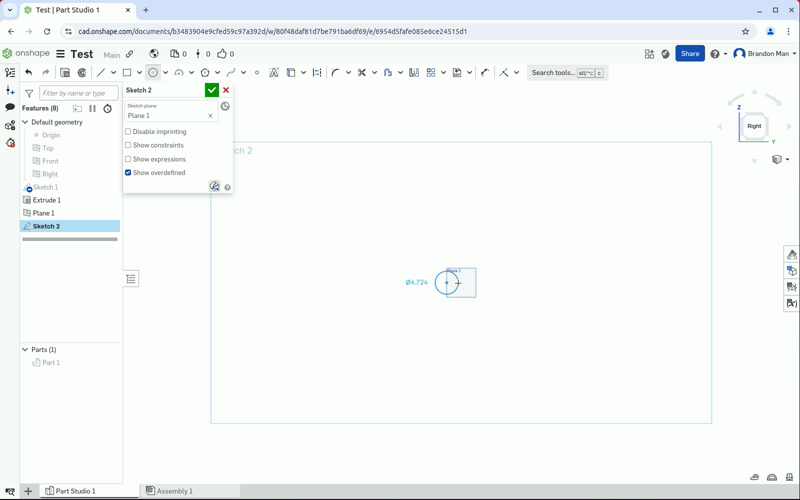
click(458, 282)
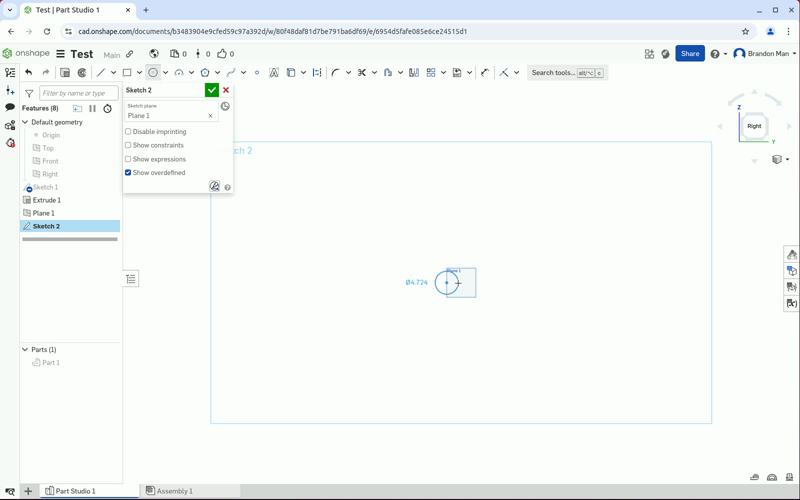
key(esc)
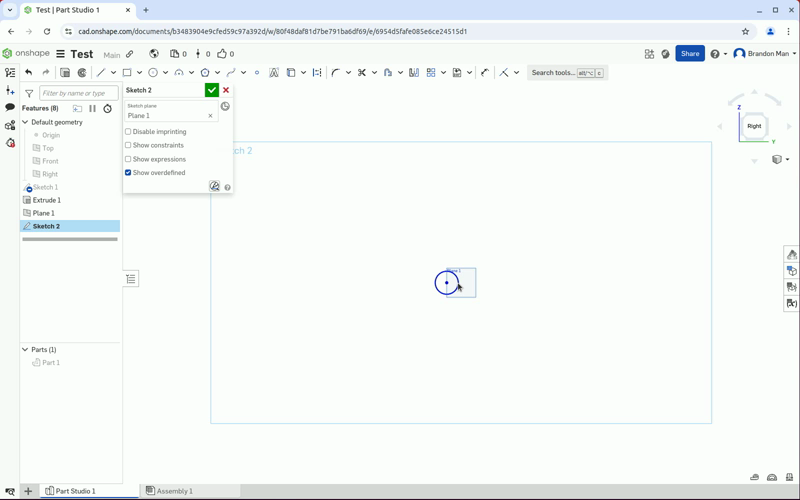
mouse_move(446, 286)
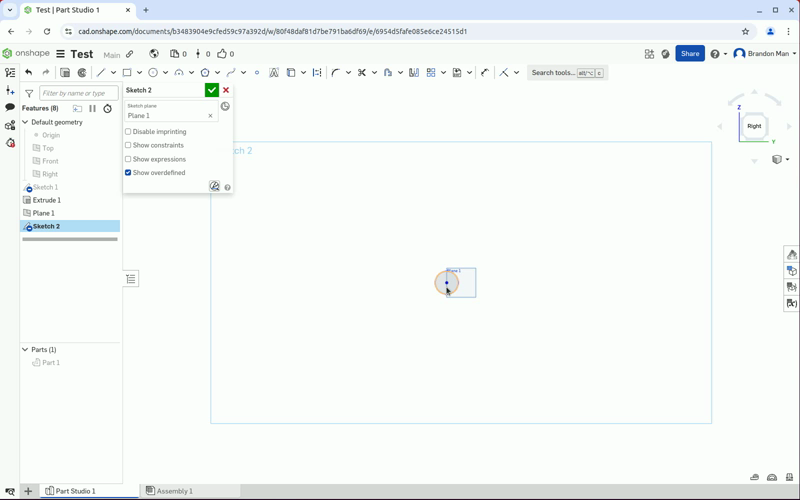
scroll(6)
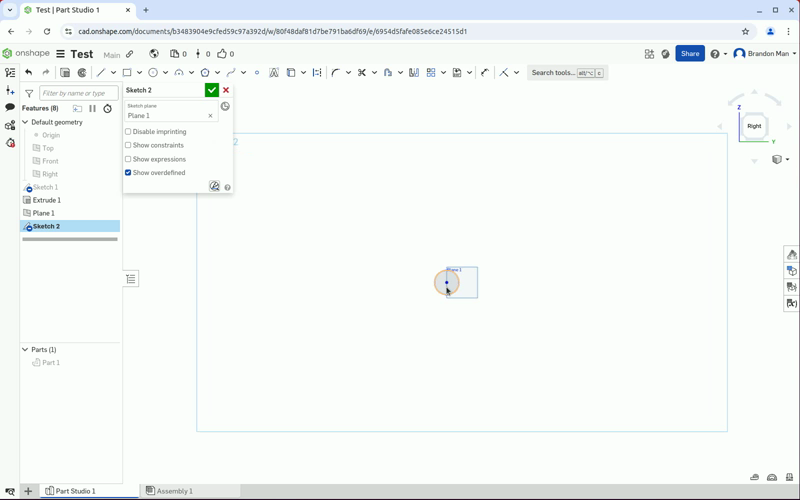
scroll(6)
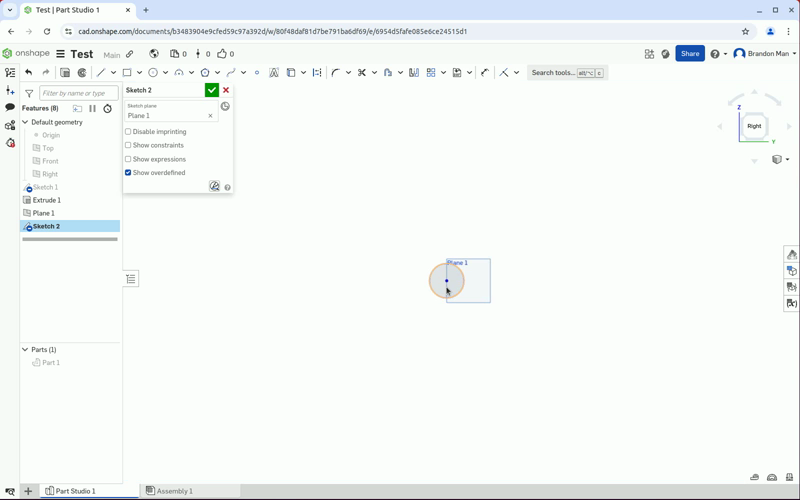
scroll(6)
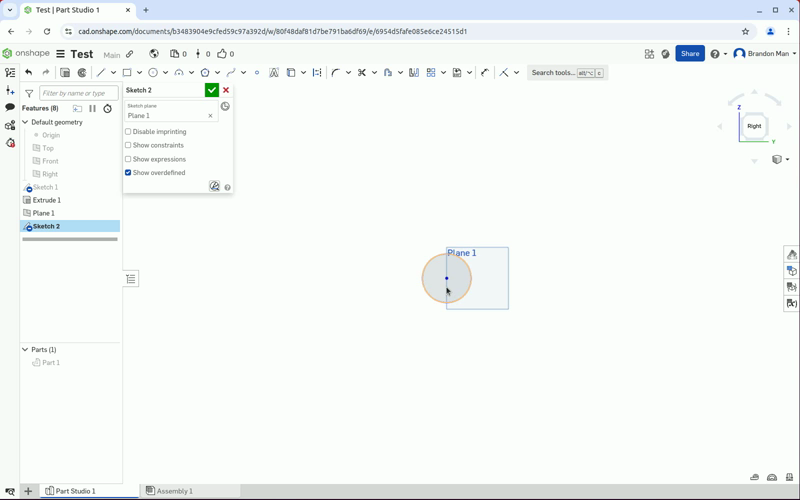
scroll(6)
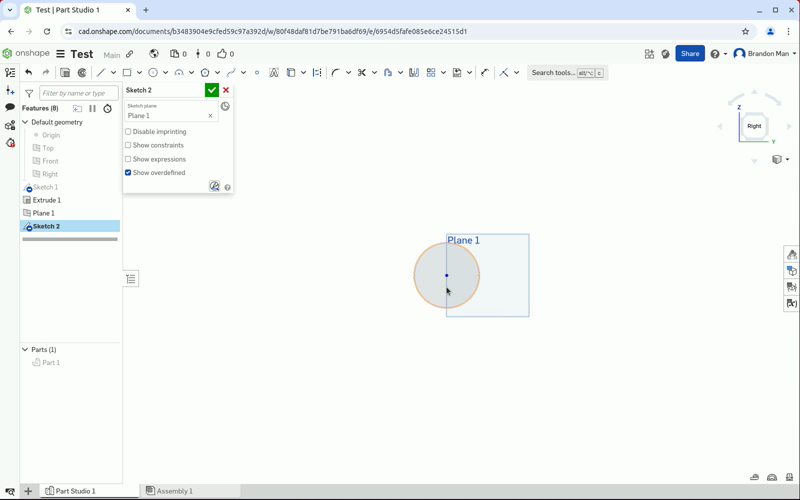
scroll(6)
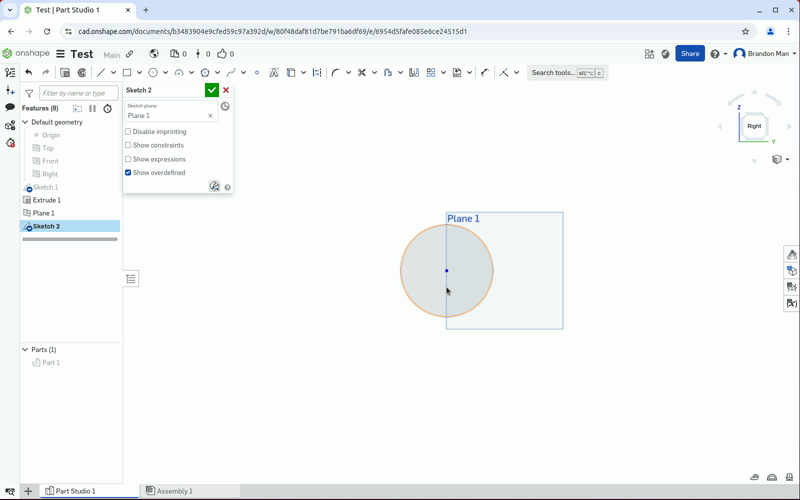
scroll(6)
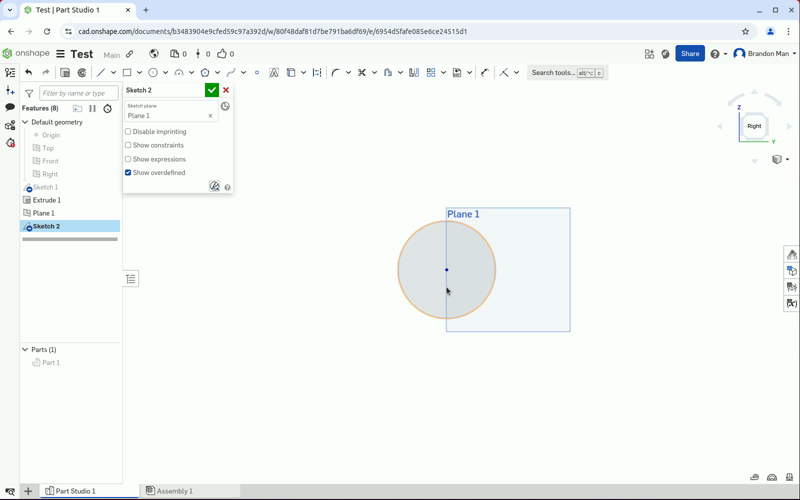
scroll(6)
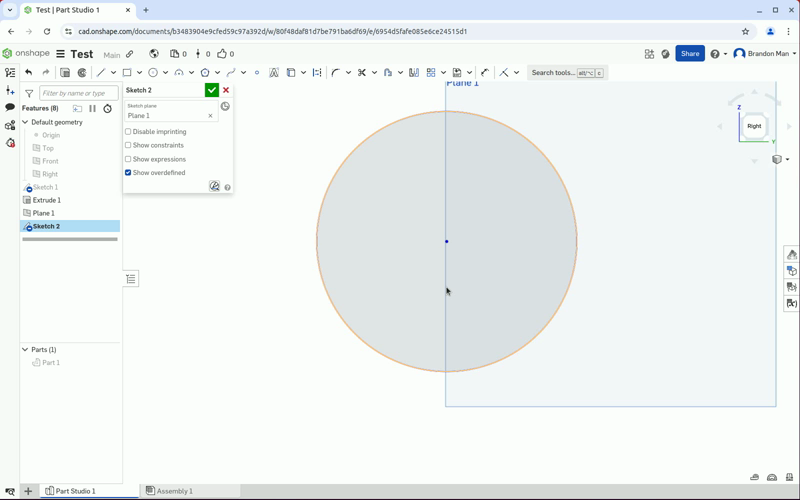
click(446, 286)
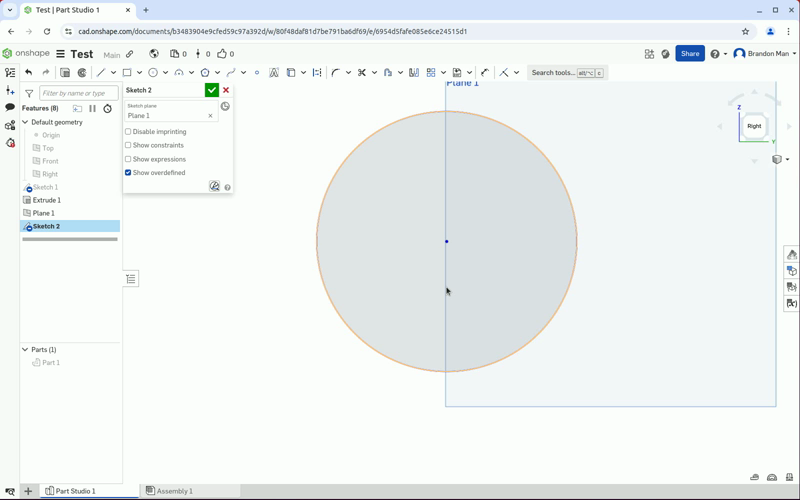
scroll(-6)
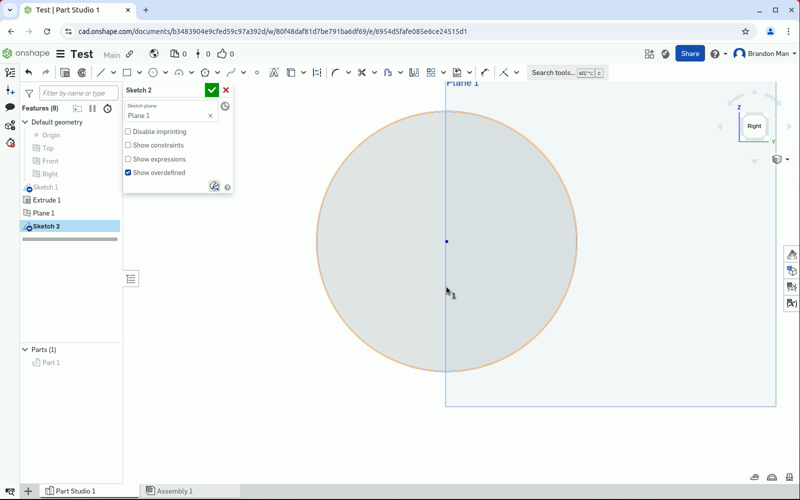
scroll(-6)
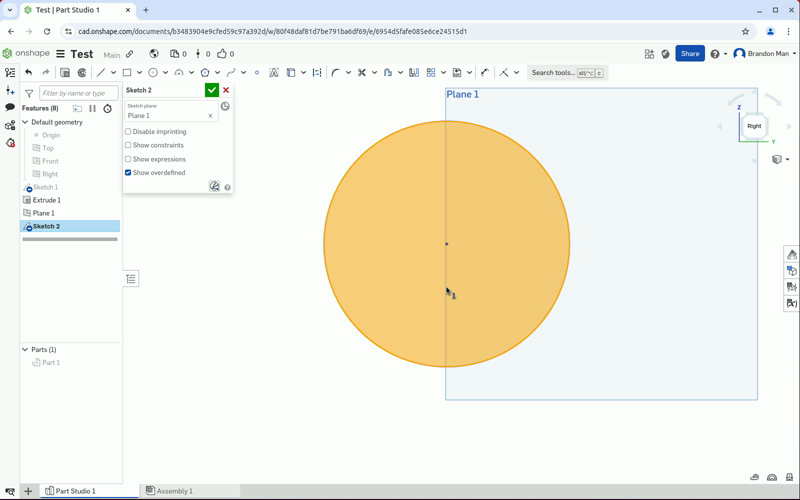
scroll(-6)
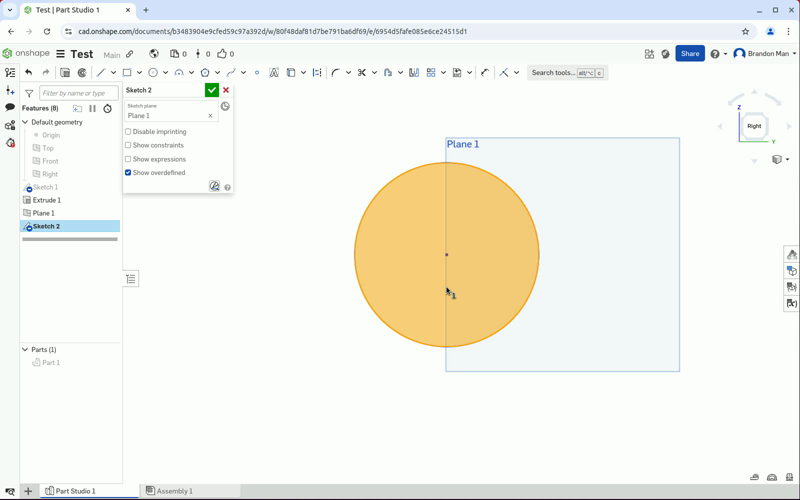
scroll(-6)
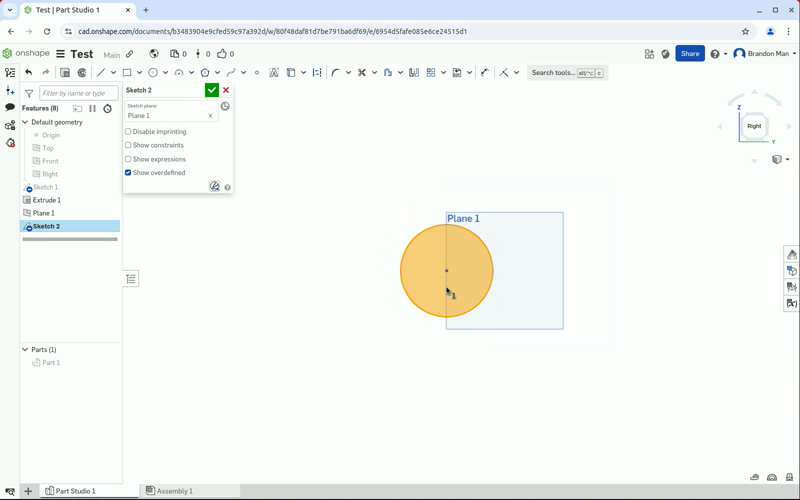
scroll(-6)
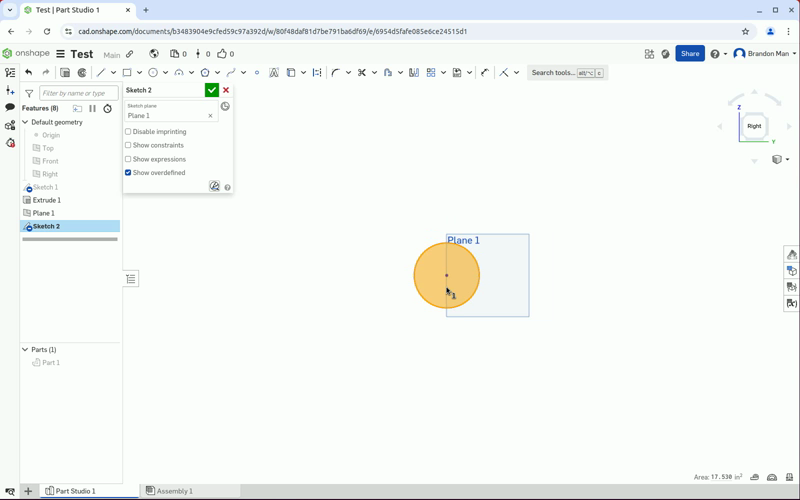
scroll(-6)
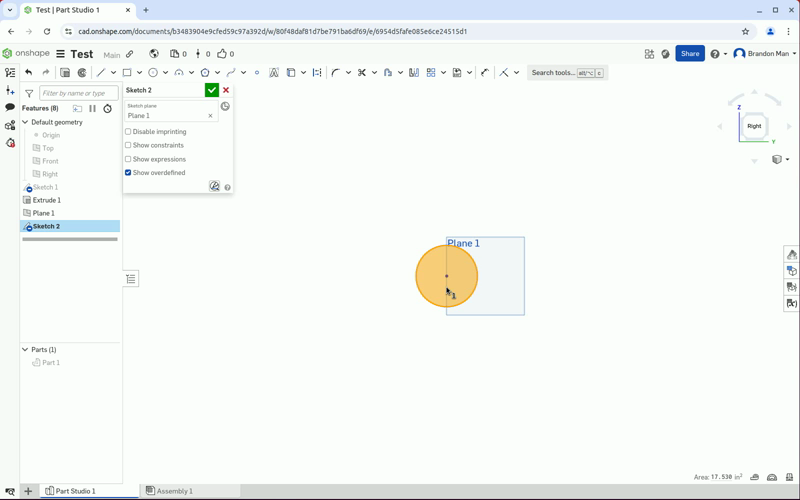
scroll(-6)
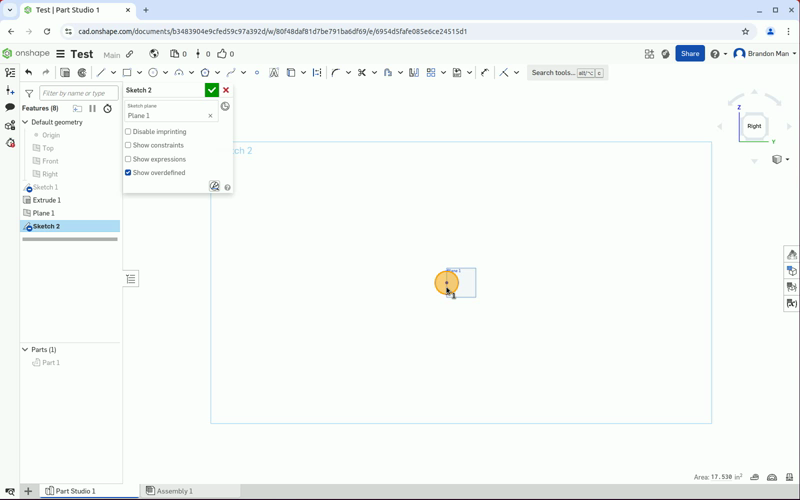
mouse_move(73, 352)
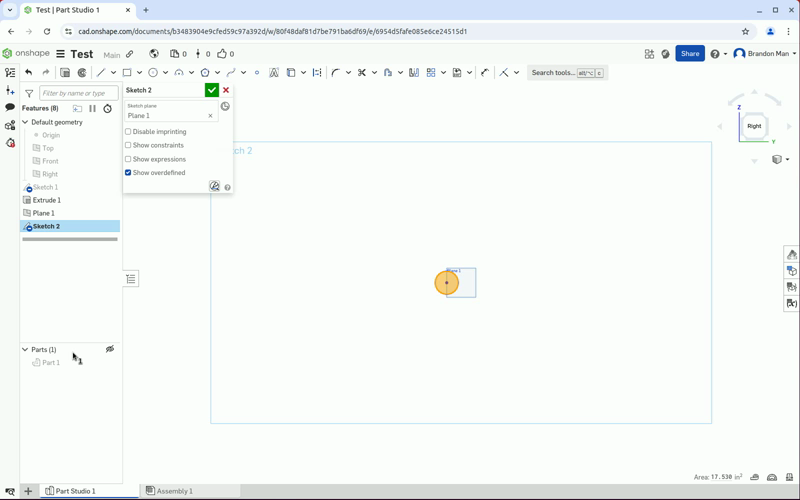
key(shift+y)
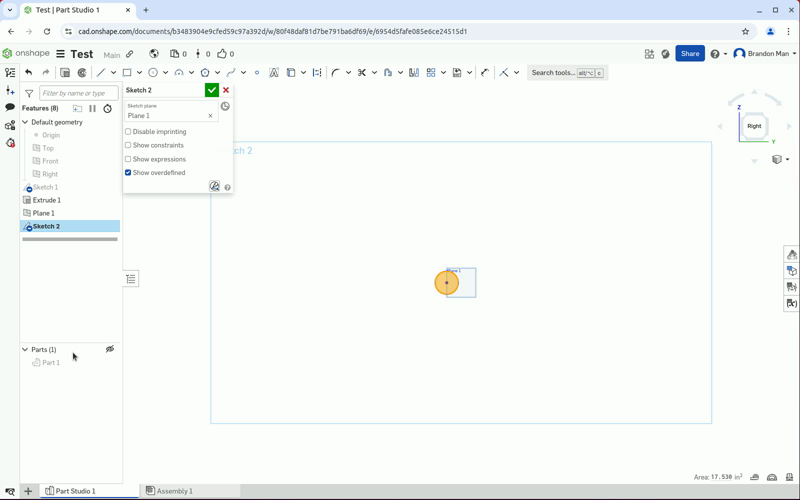
key(shift+e)
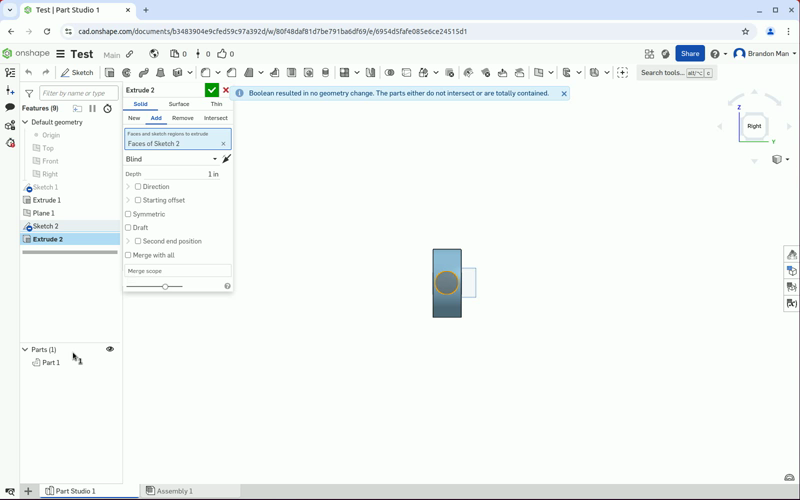
mouse_move(143, 106)
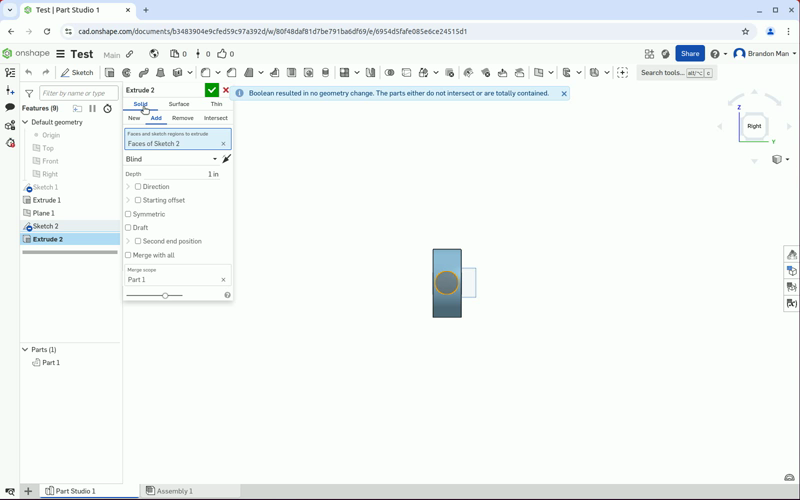
click(143, 106)
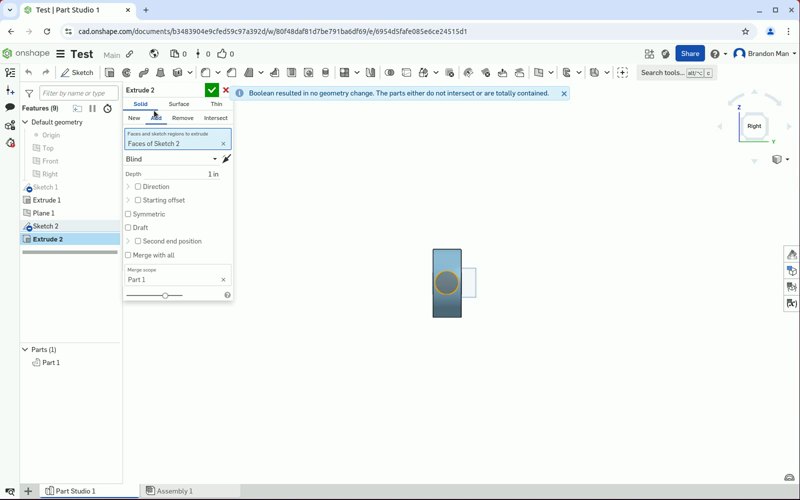
mouse_move(186, 120)
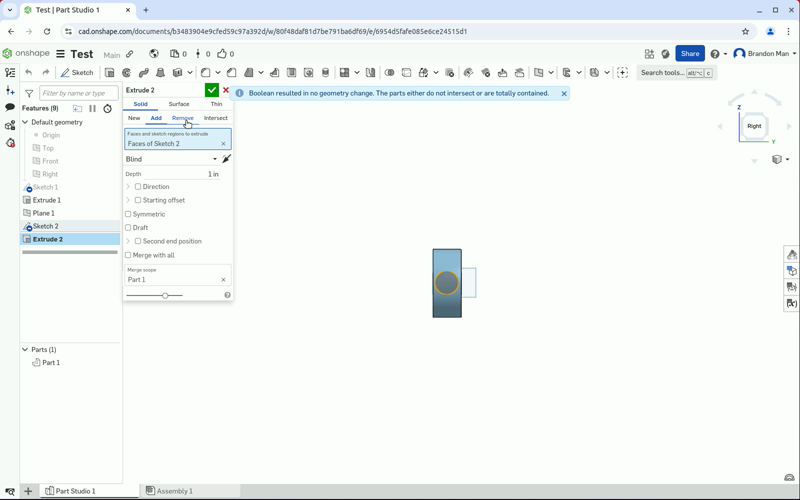
click(186, 120)
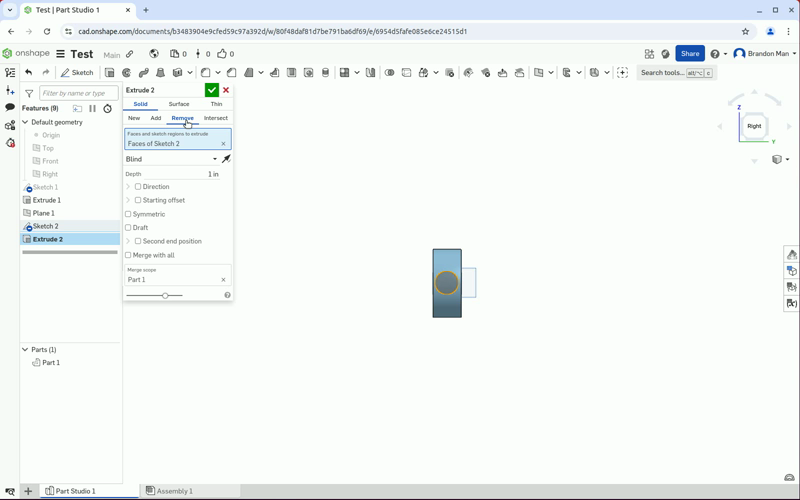
key(tab, 4)
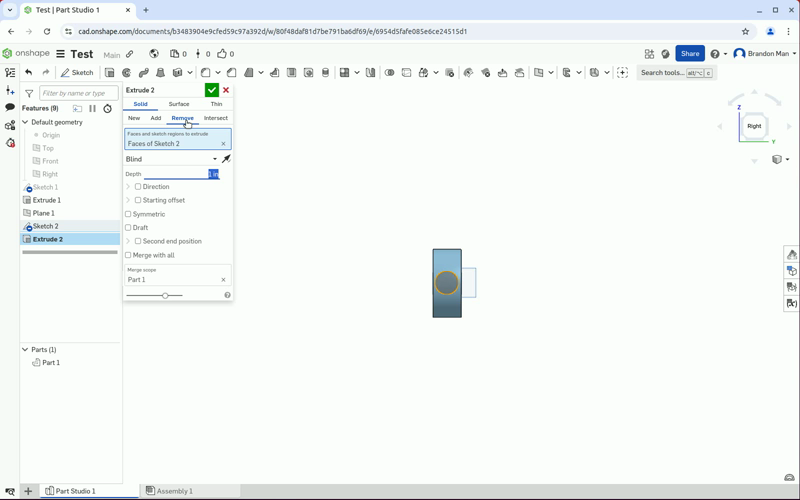
text(11.554)
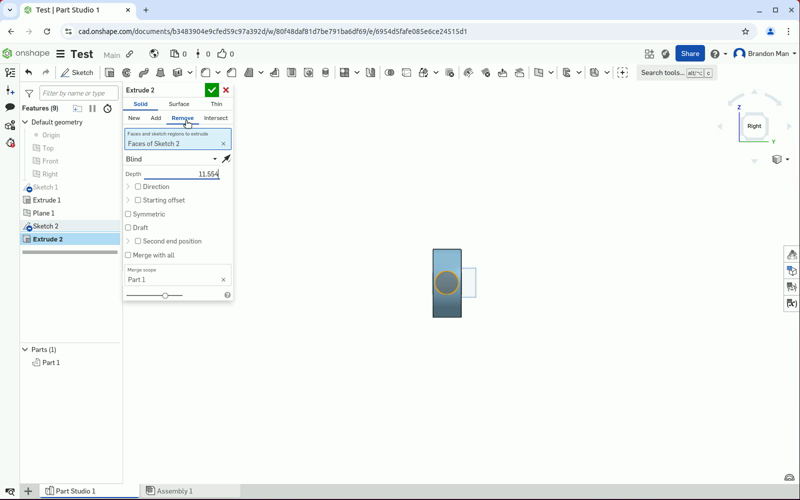
key(tab, 6)
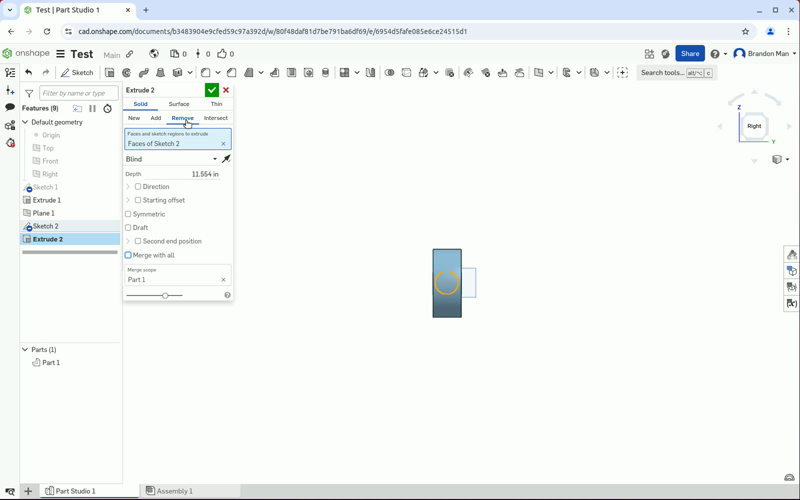
key(space)
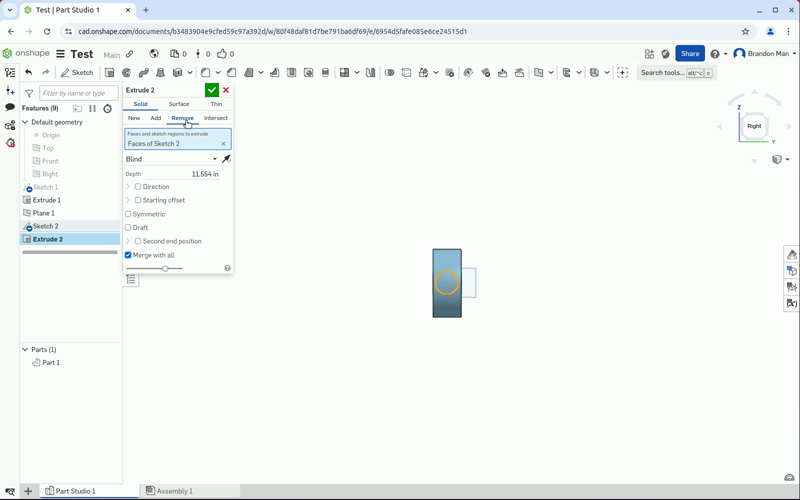
key(enter)
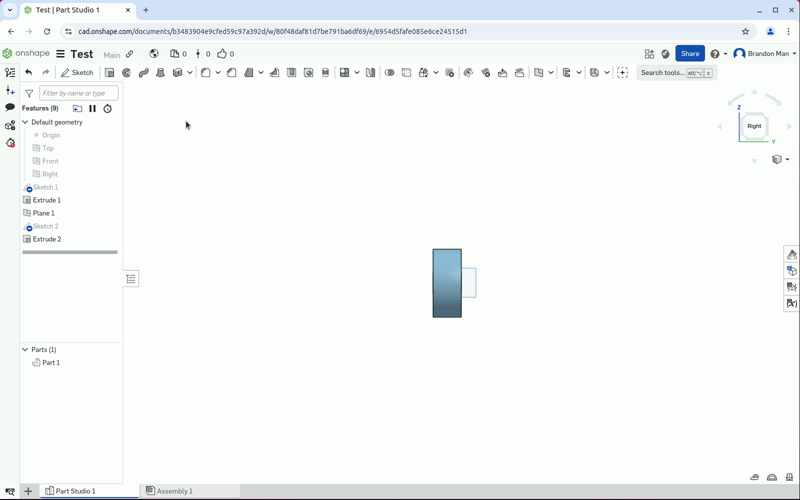
key(shift+h)
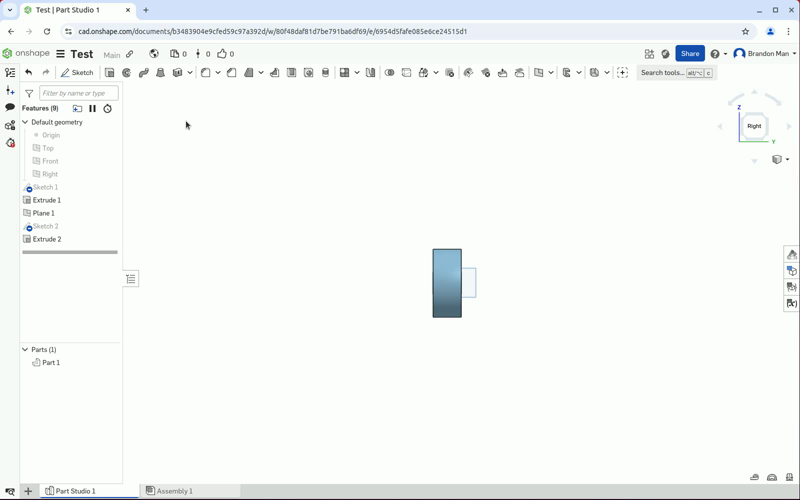
key(shift+h)
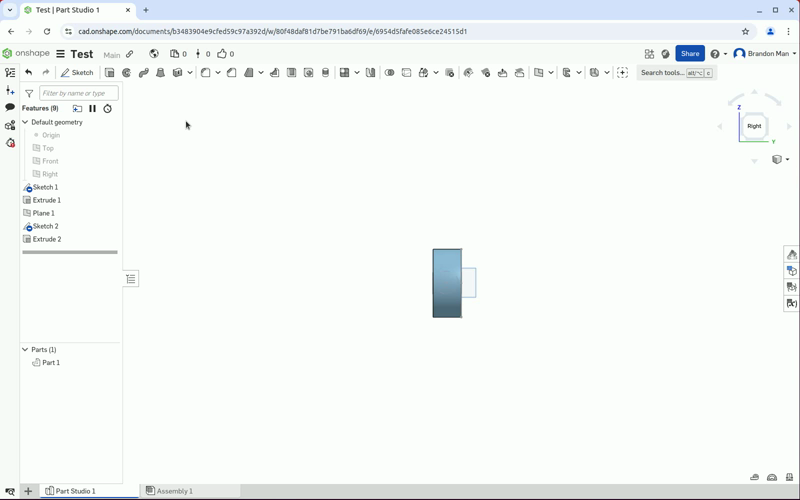
key(shift+7)
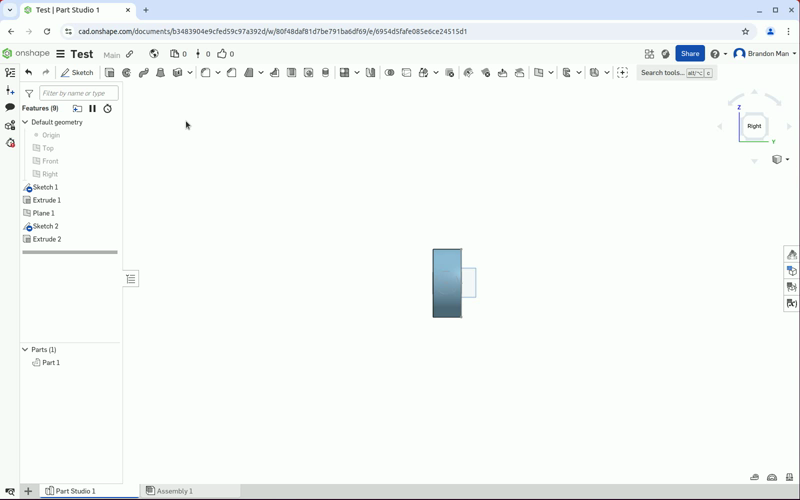
key(right, 2)
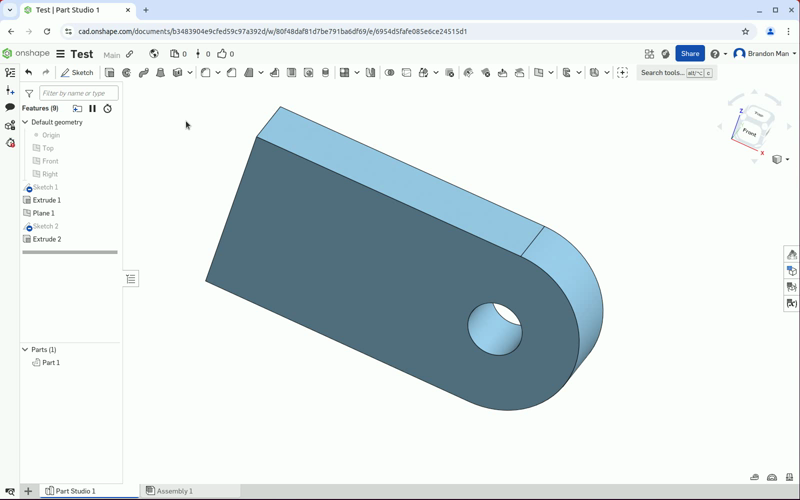
key(down, 2)
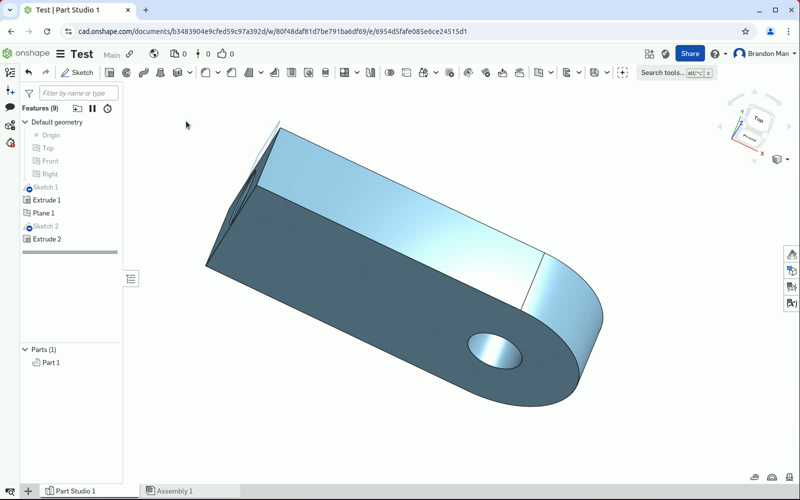
key(up, 2)
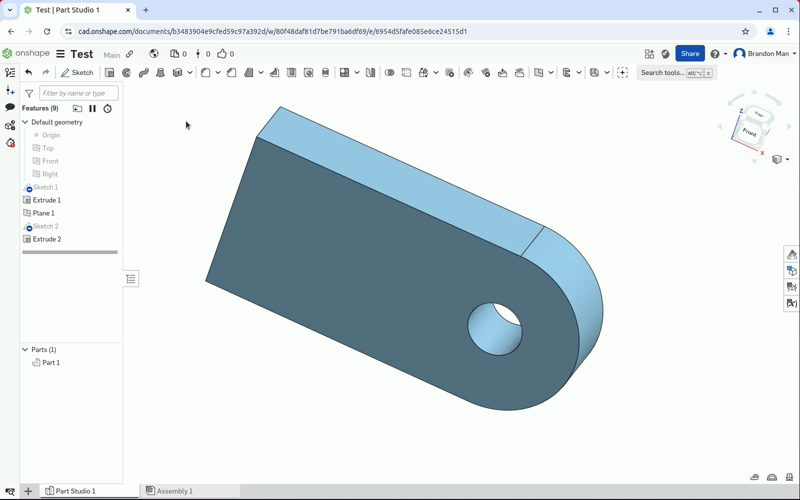
key(left, 2)
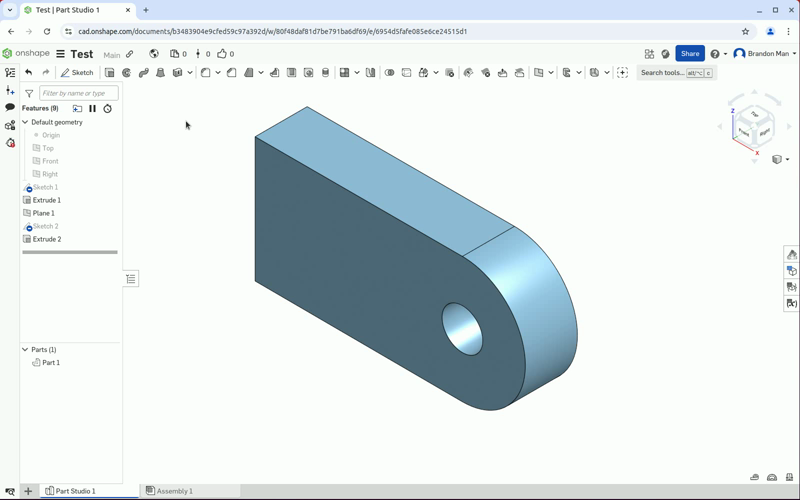
mouse_move(73, 189)
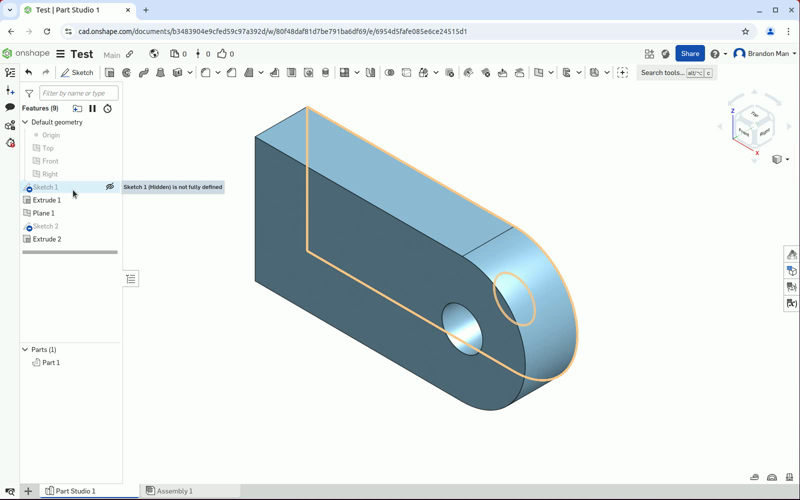
click(73, 189)